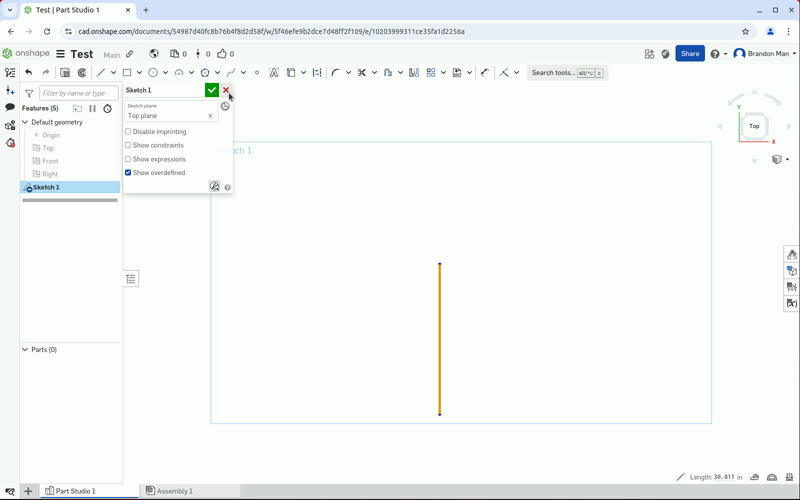
key(shift+h)
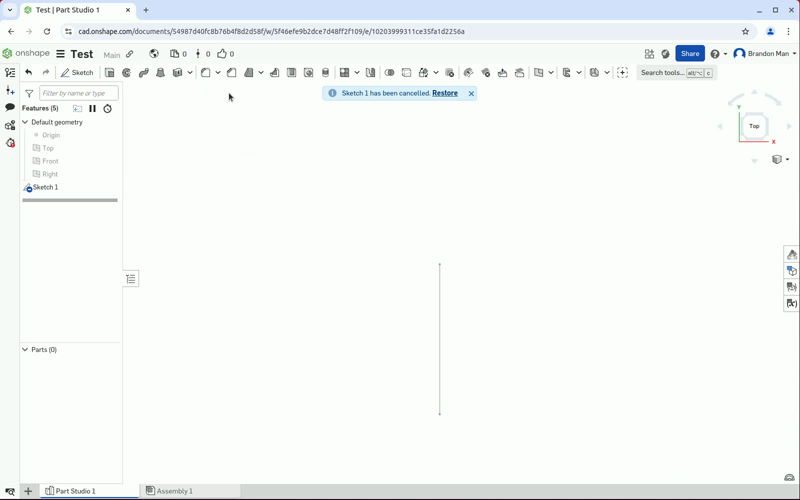
key(shift+s)
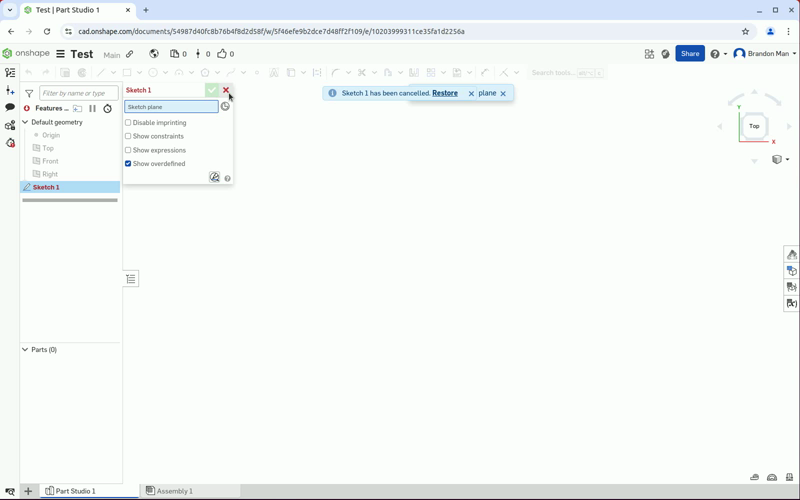
mouse_move(73, 150)
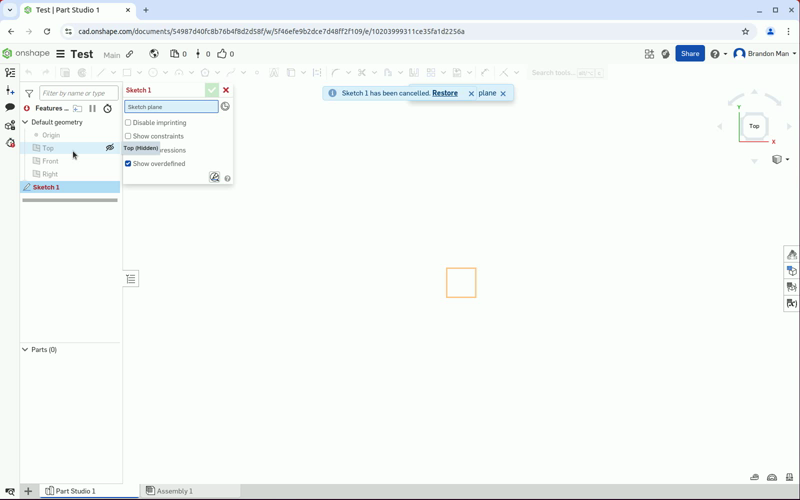
click(73, 150)
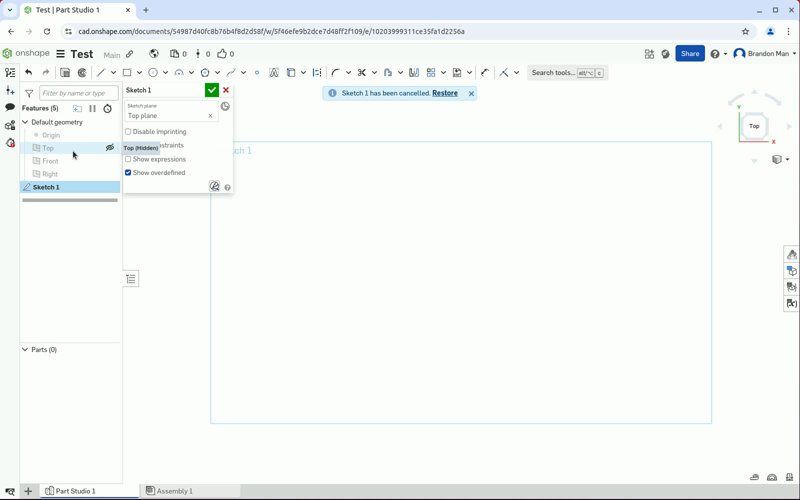
mouse_move(73, 352)
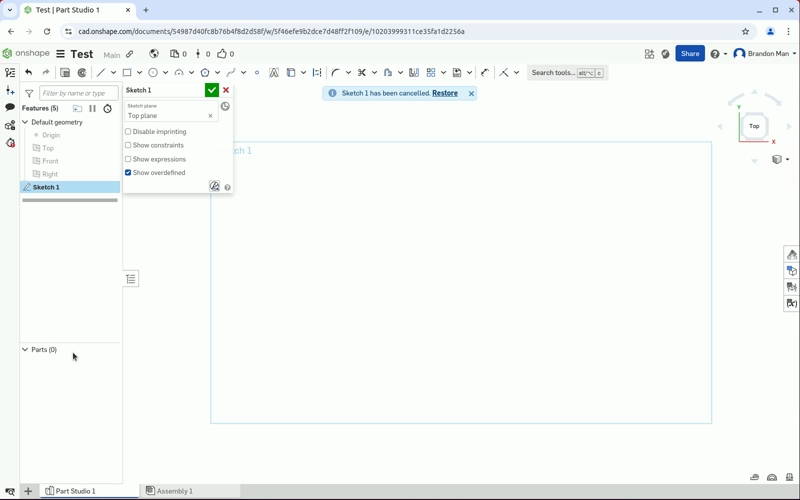
key(y)
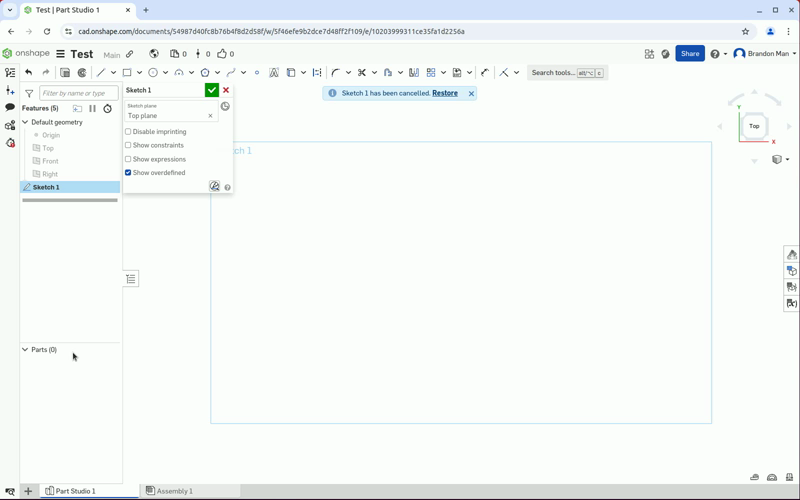
key(l)
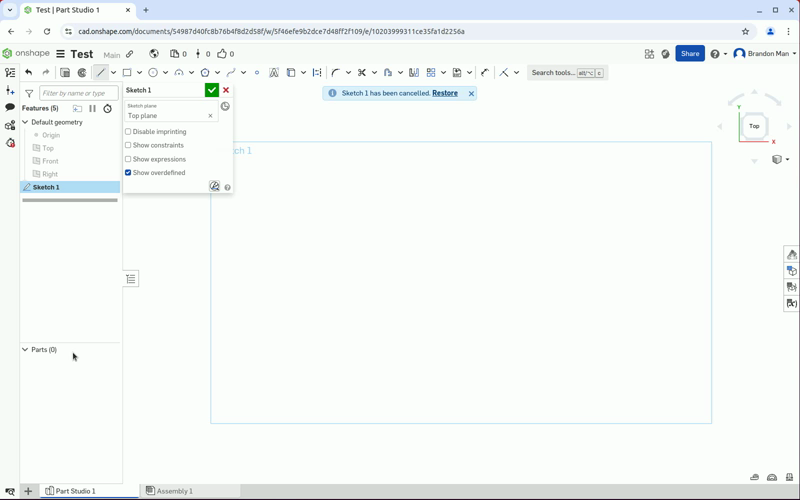
key_down(shift)
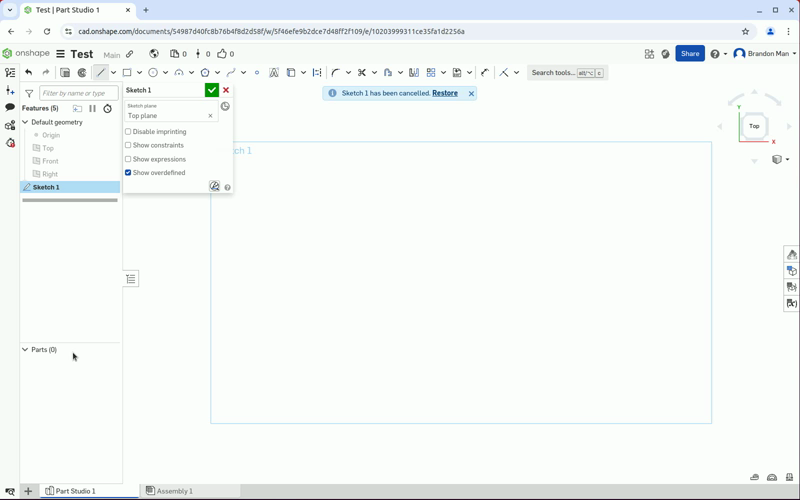
mouse_move(404, 339)
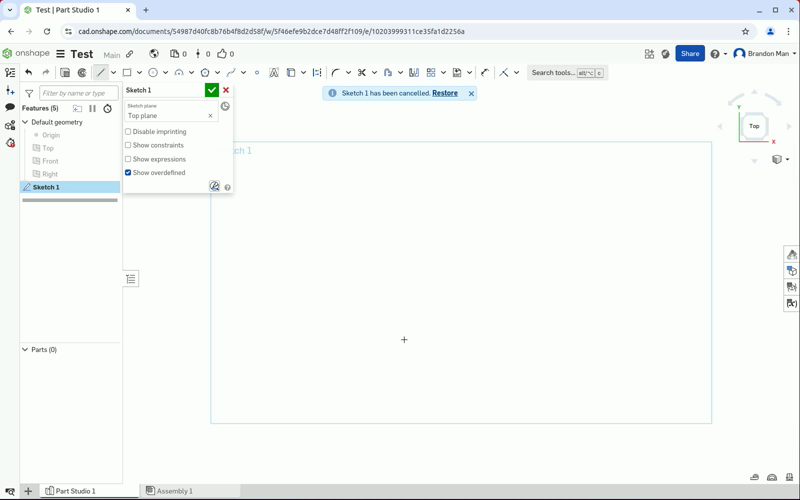
click(404, 339)
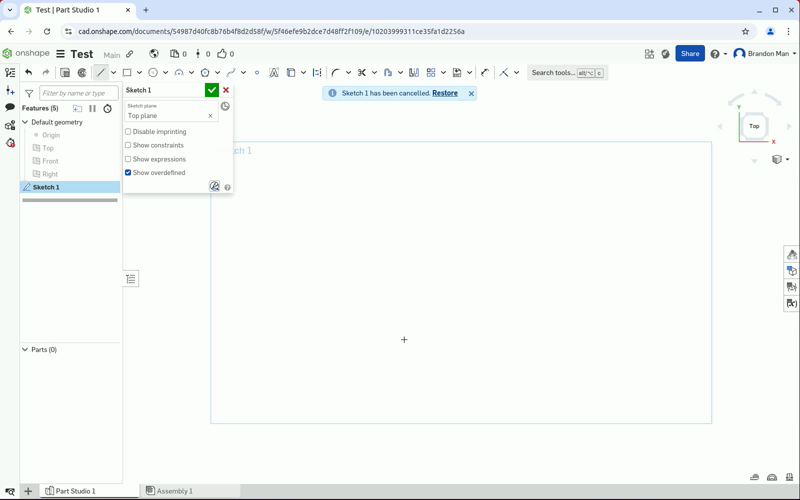
key_up(shift)
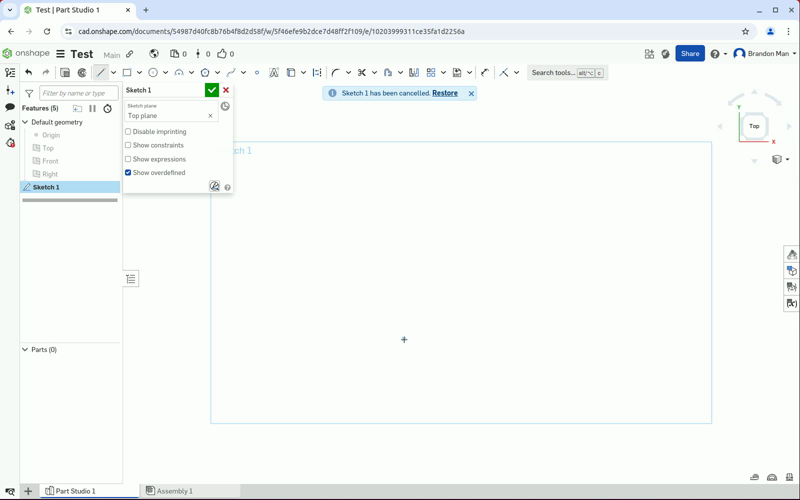
key_down(shift)
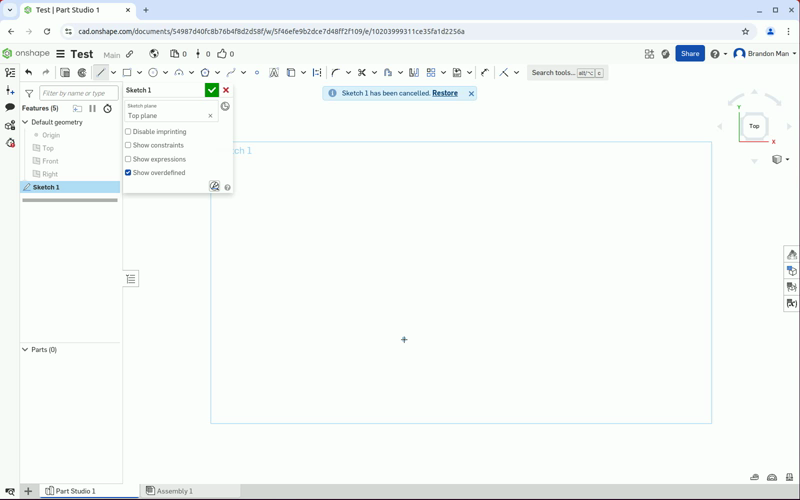
mouse_move(516, 339)
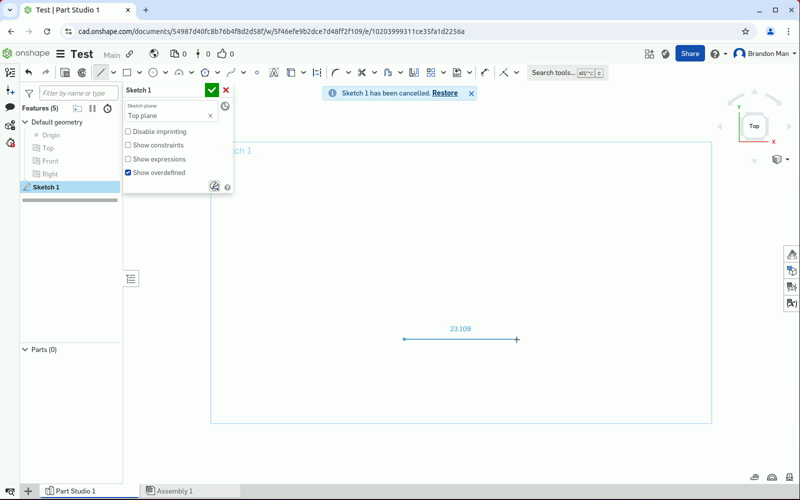
click(516, 339)
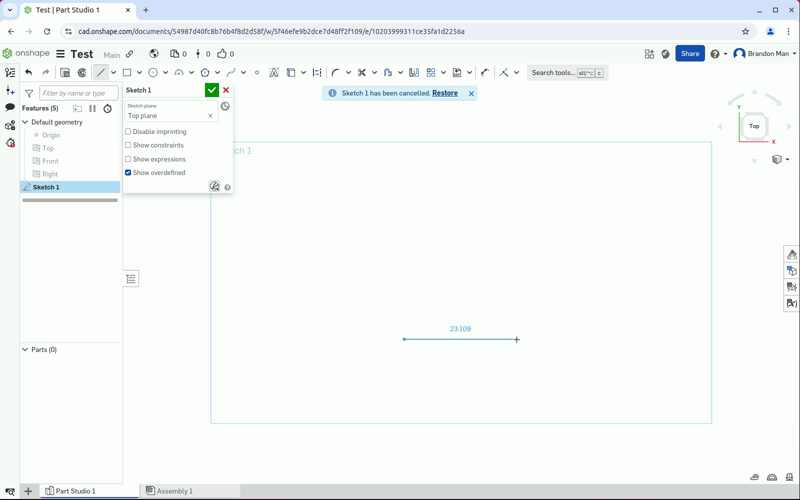
key_up(shift)
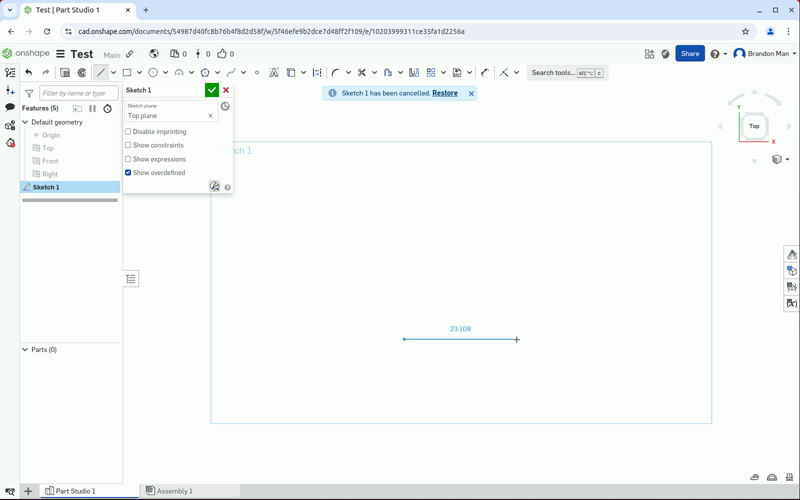
key_down(shift)
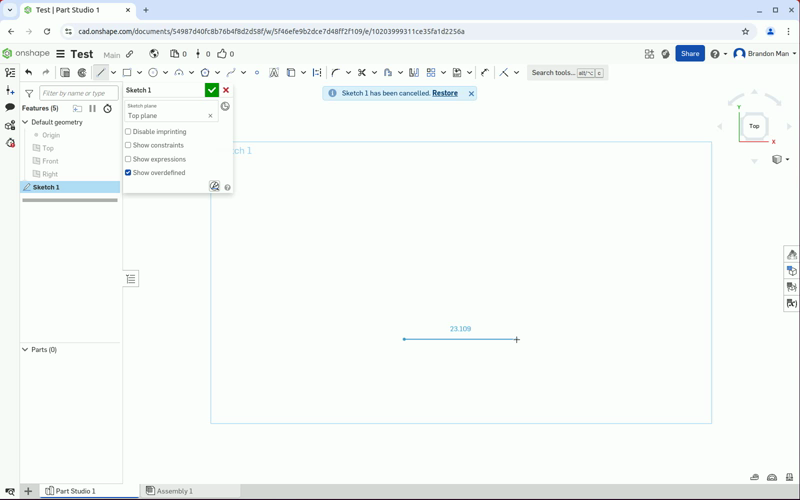
mouse_move(516, 226)
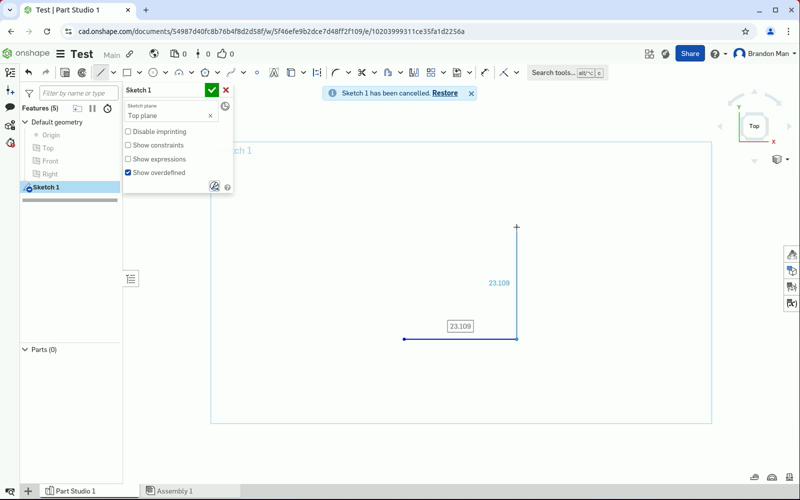
click(516, 226)
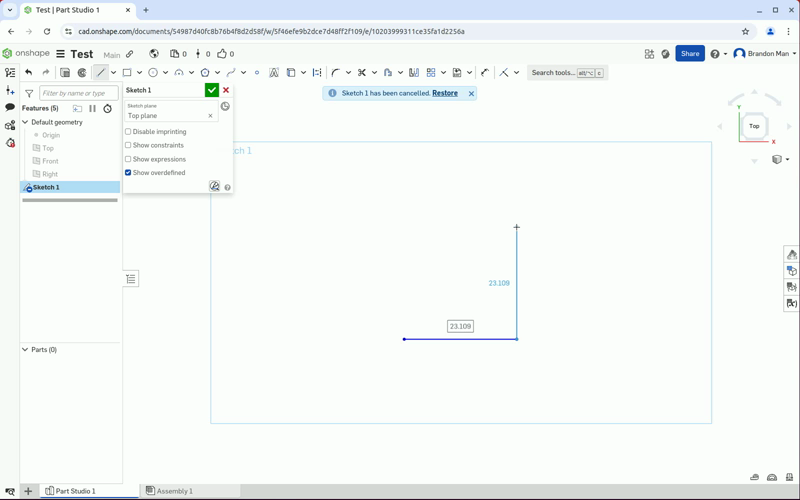
key_up(shift)
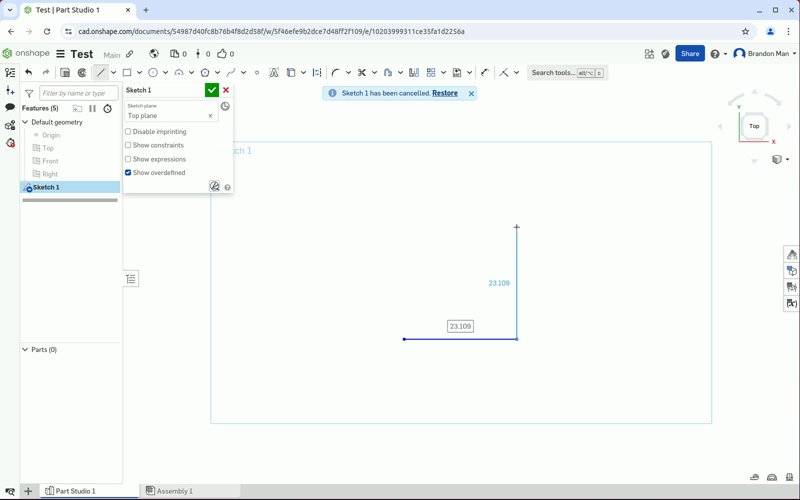
key_down(shift)
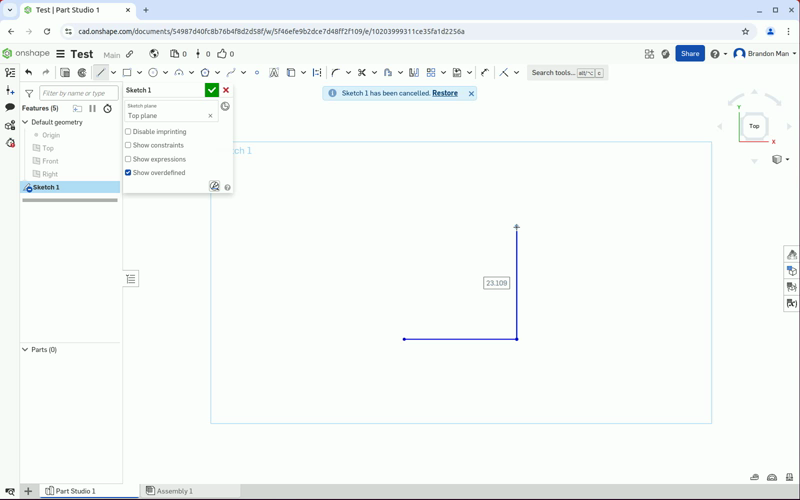
mouse_move(404, 226)
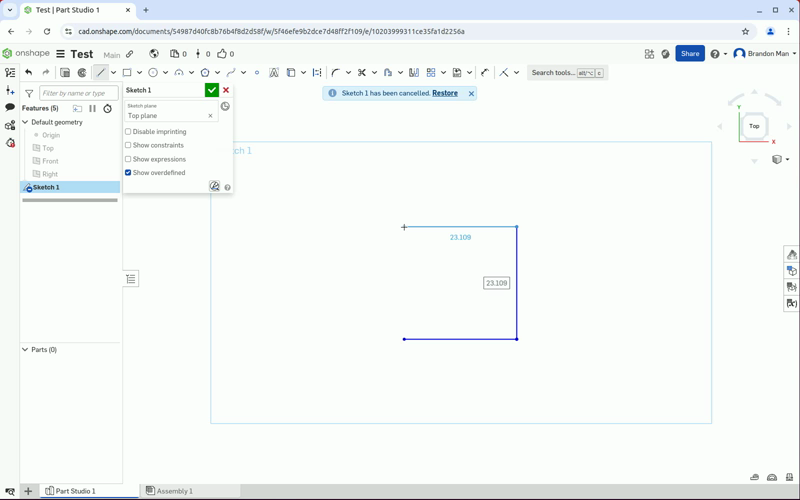
click(404, 226)
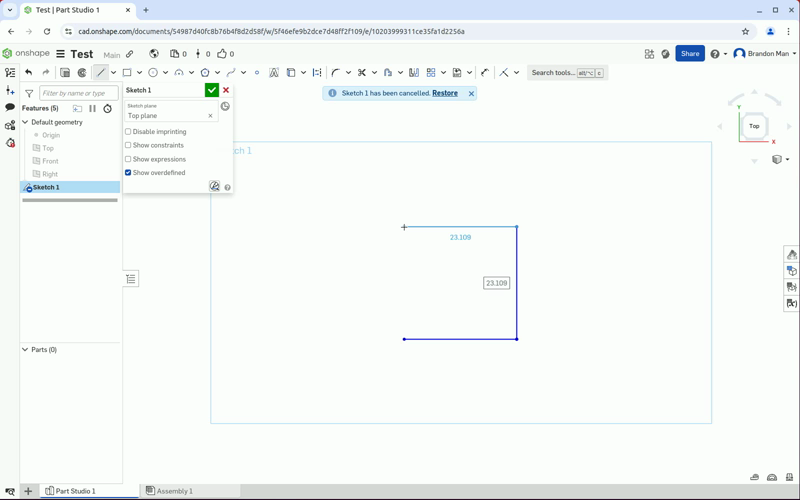
key_up(shift)
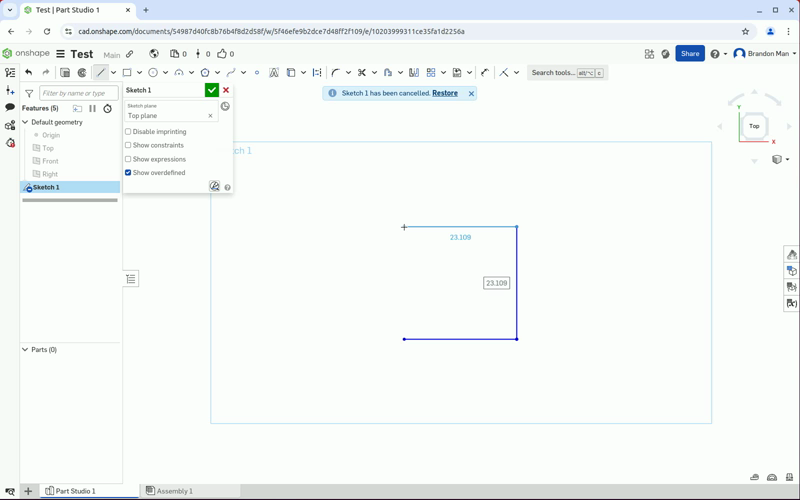
key_down(shift)
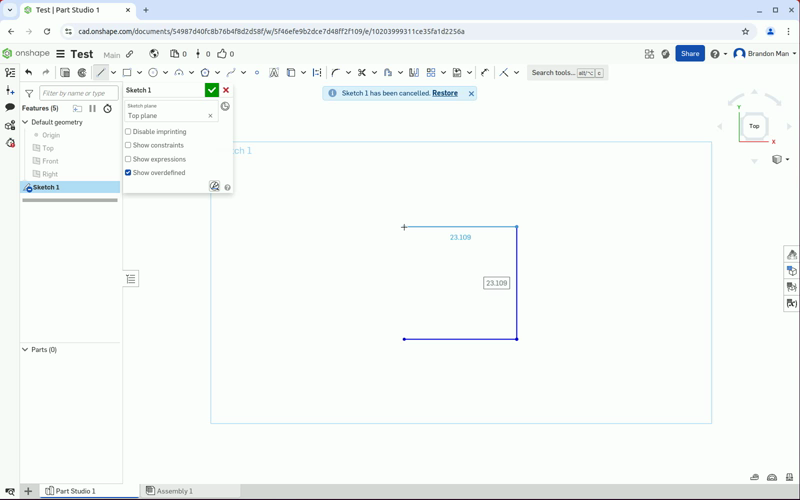
mouse_move(404, 339)
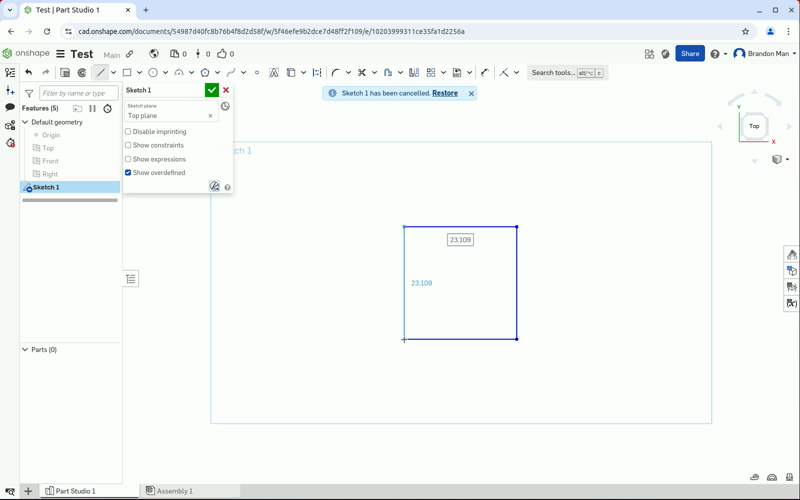
key_up(shift)
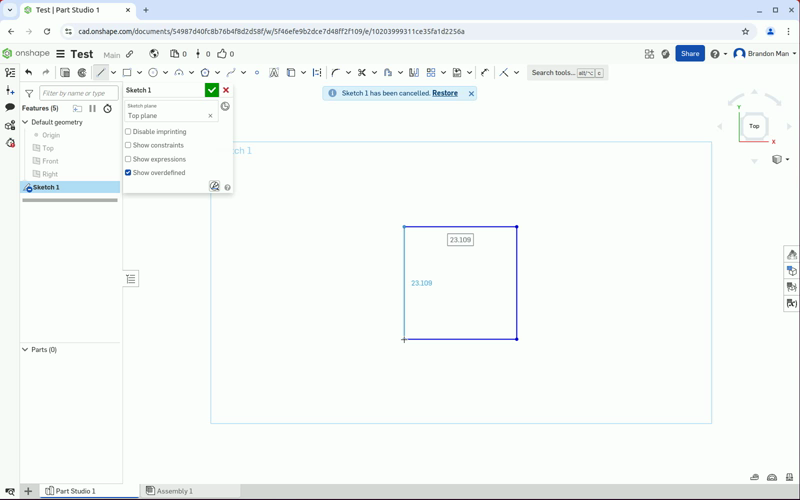
click(404, 339)
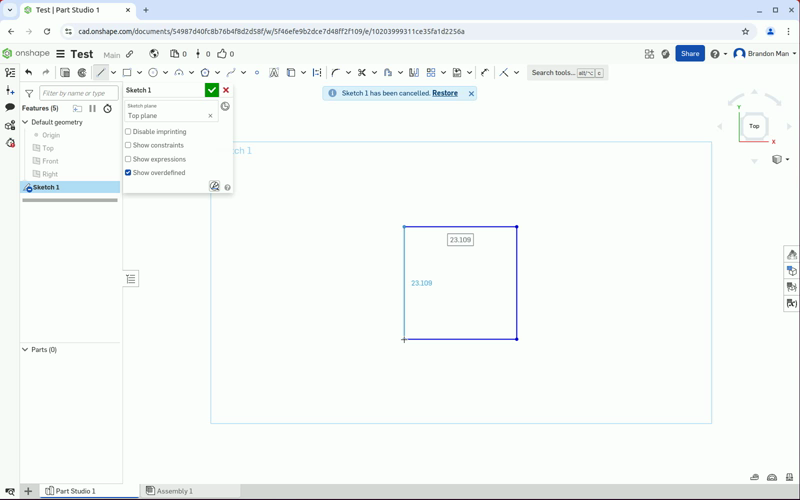
key(esc)
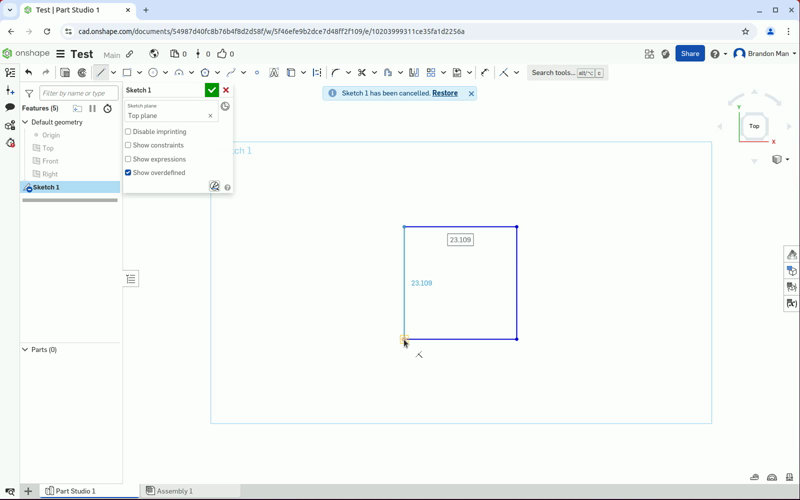
key(c)
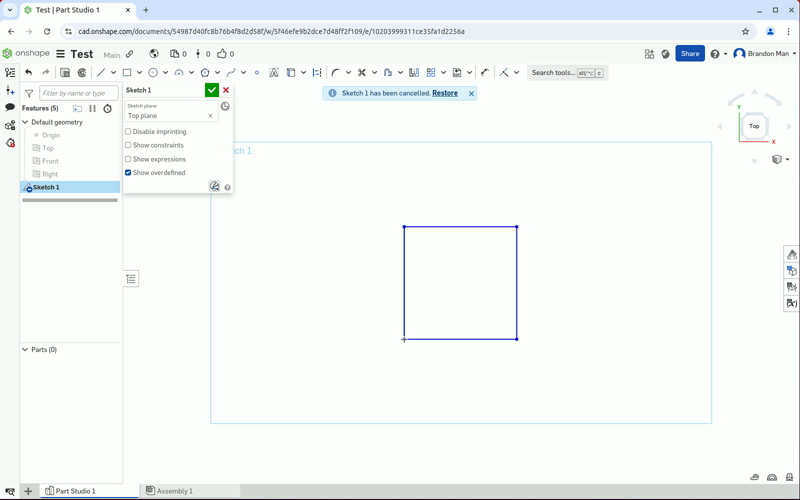
key_down(shift)
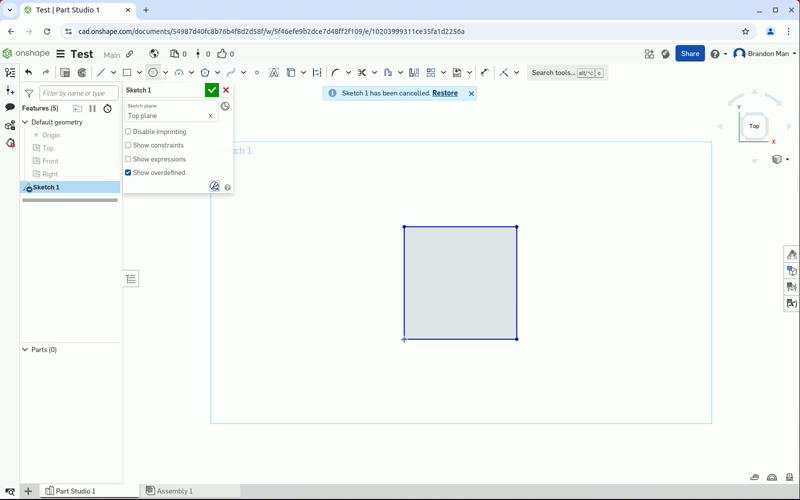
mouse_move(461, 282)
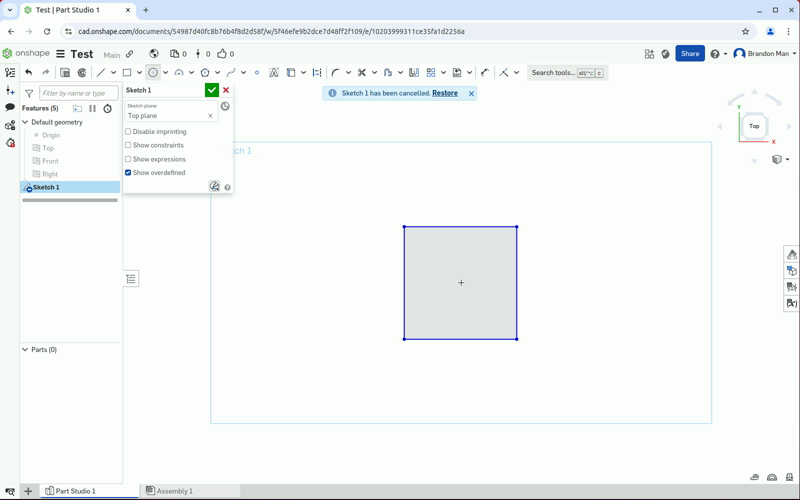
click(461, 282)
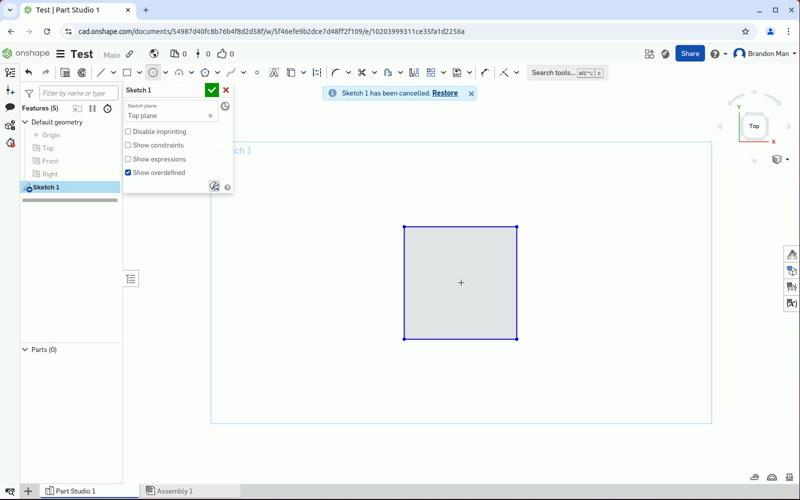
key_up(shift)
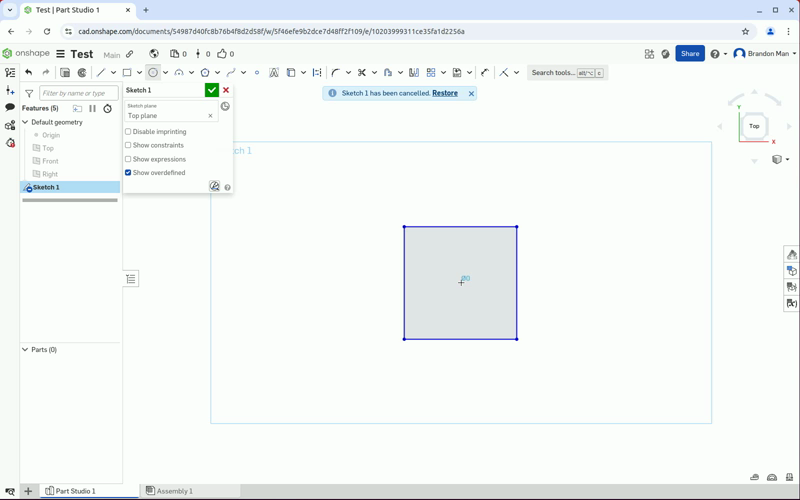
mouse_move(474, 282)
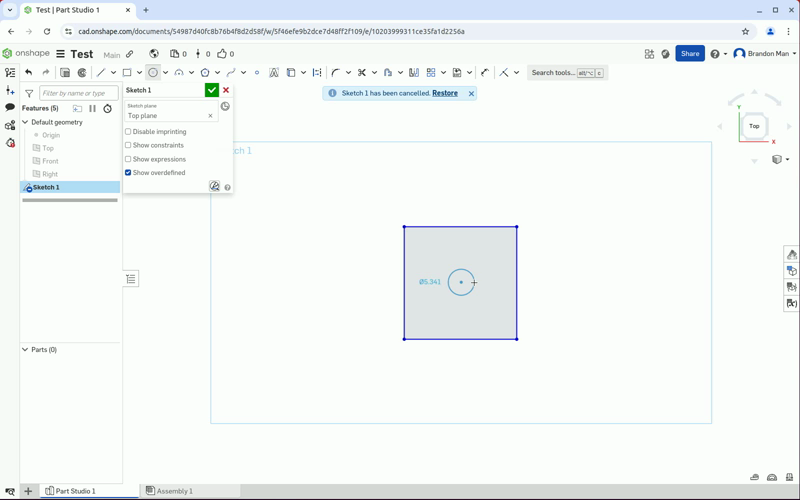
click(474, 282)
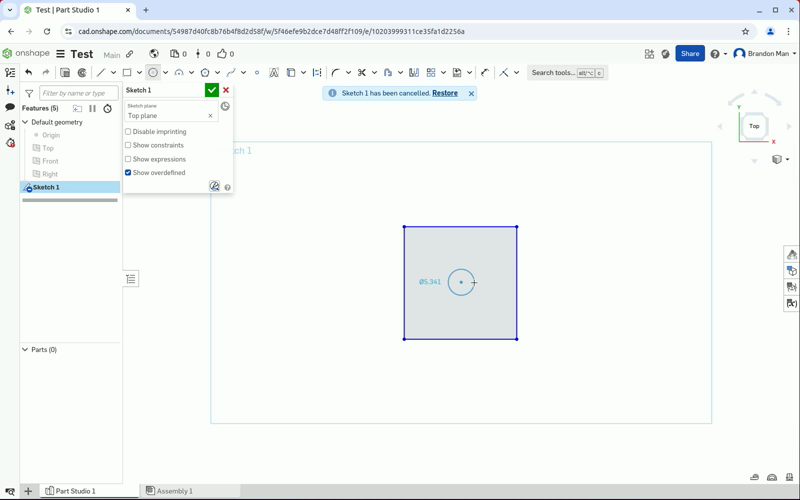
key(esc)
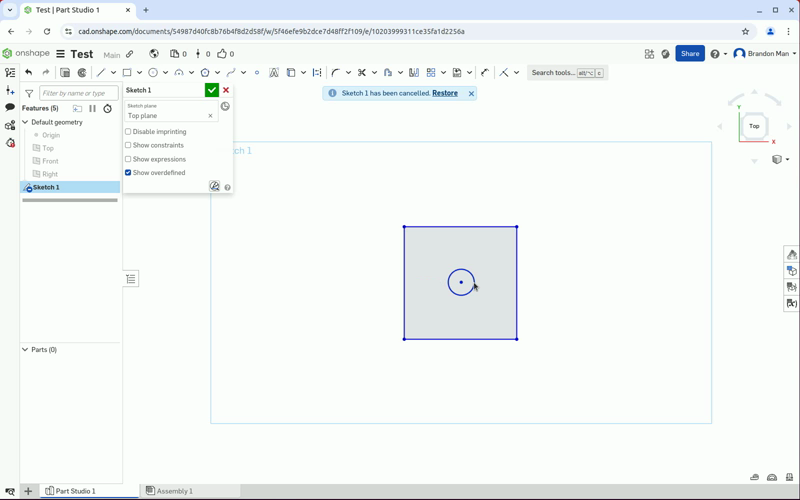
mouse_move(496, 311)
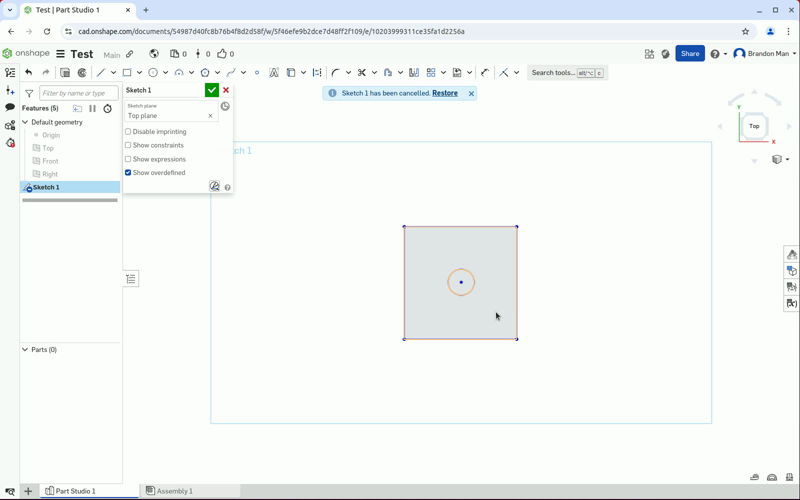
click(496, 311)
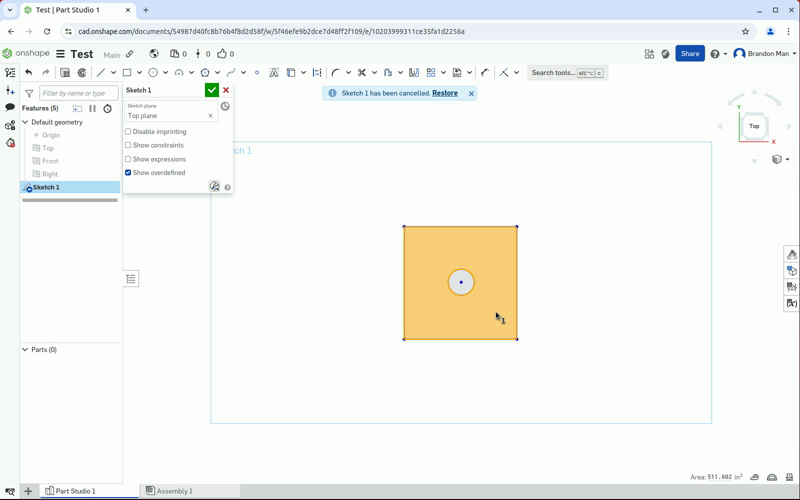
mouse_move(73, 352)
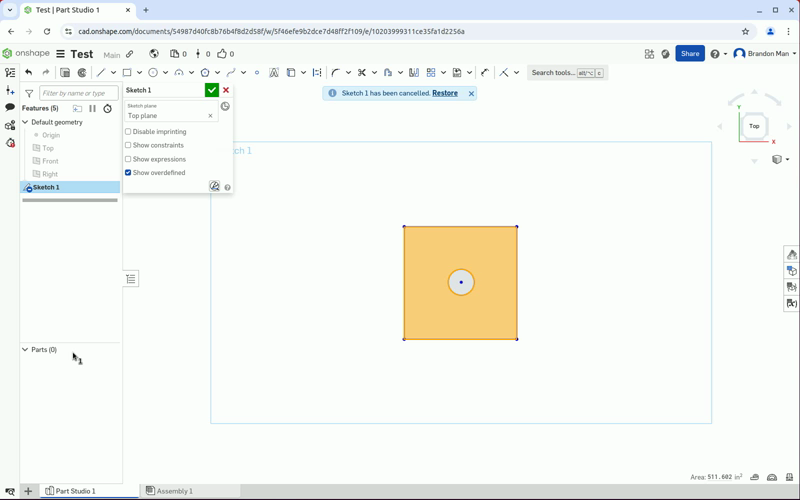
key(shift+y)
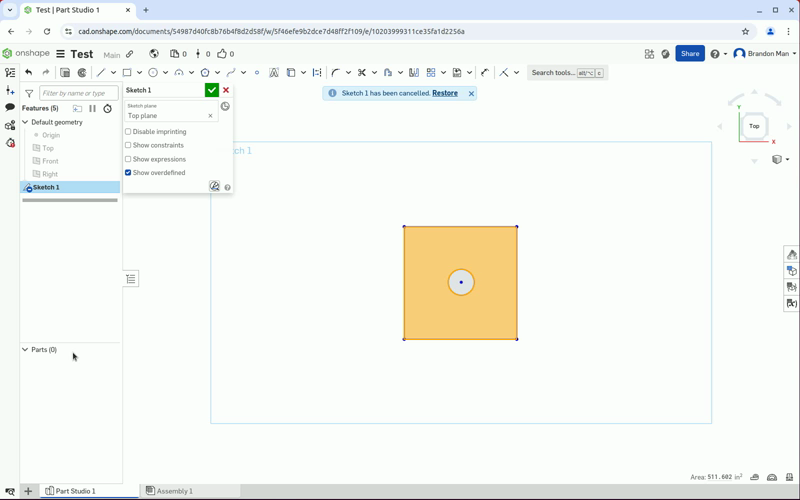
key(shift+e)
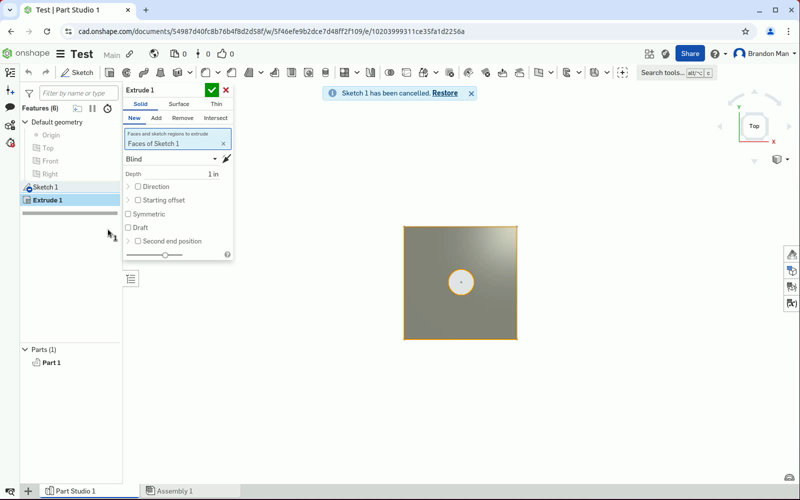
mouse_move(143, 106)
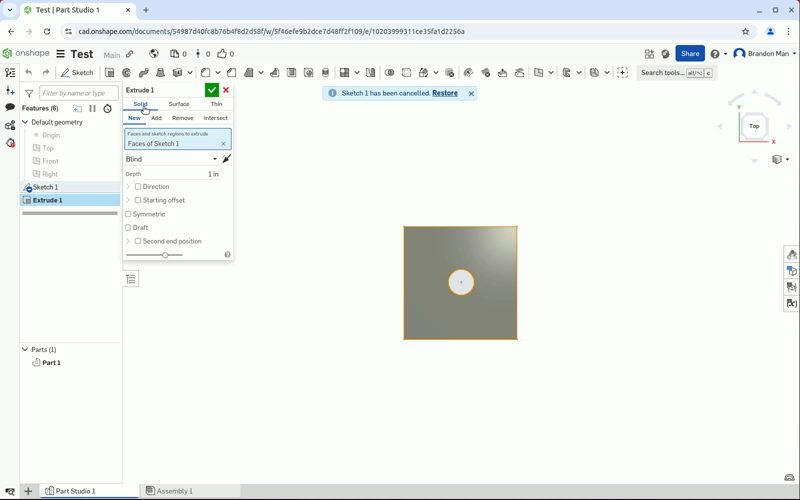
click(143, 106)
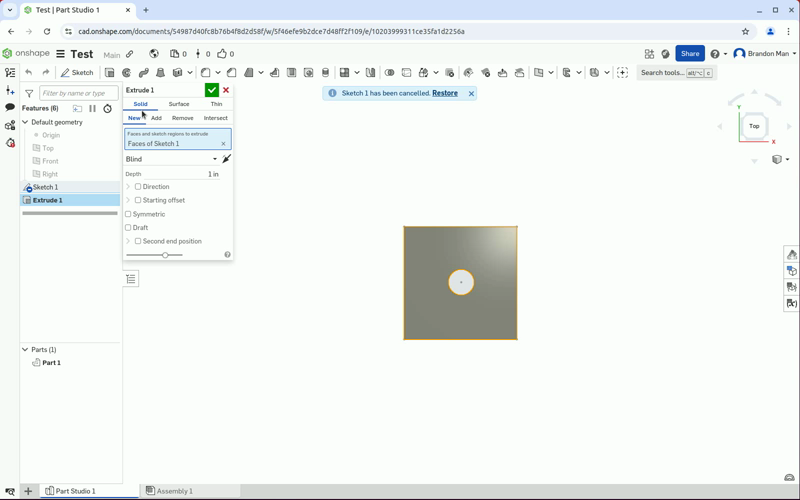
mouse_move(137, 120)
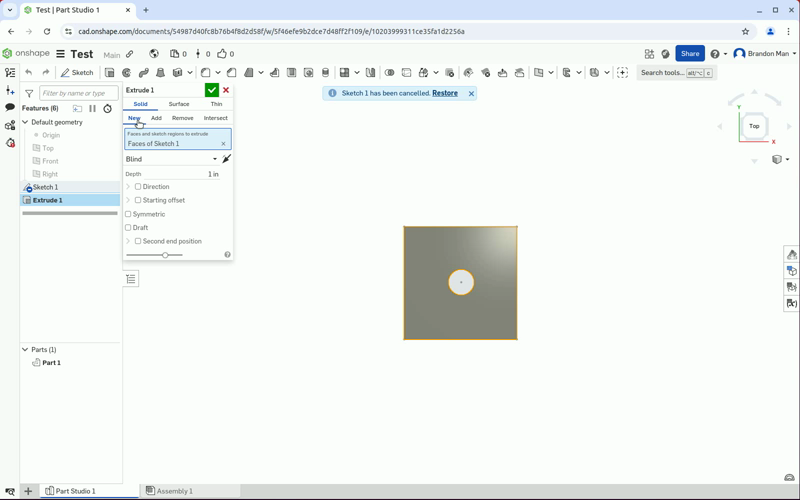
click(137, 120)
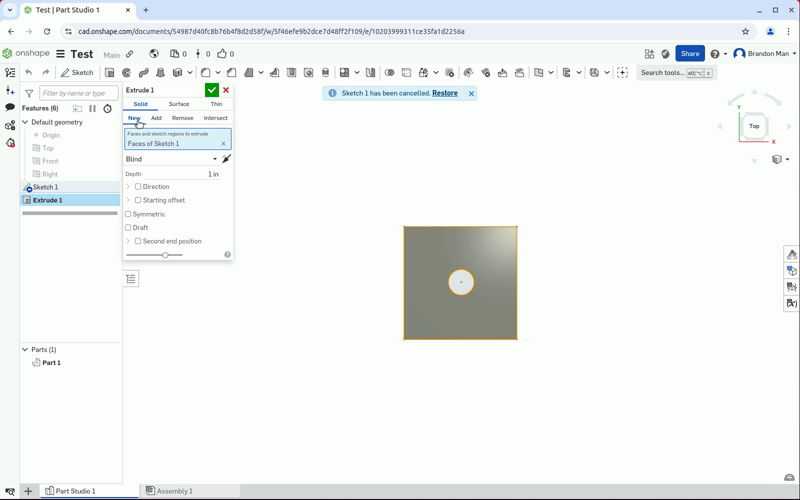
key(tab, 4)
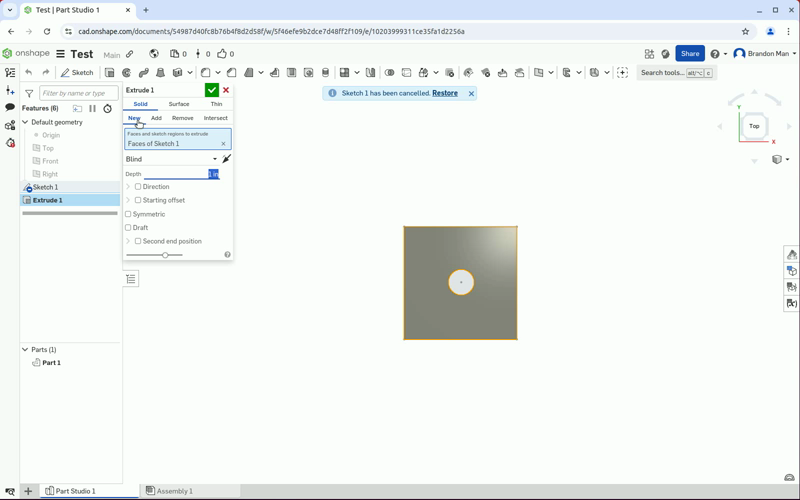
text(23.108)
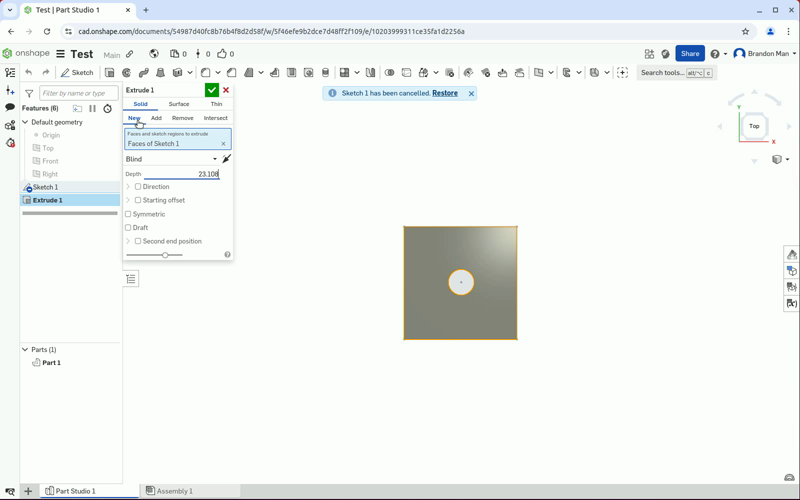
key(enter)
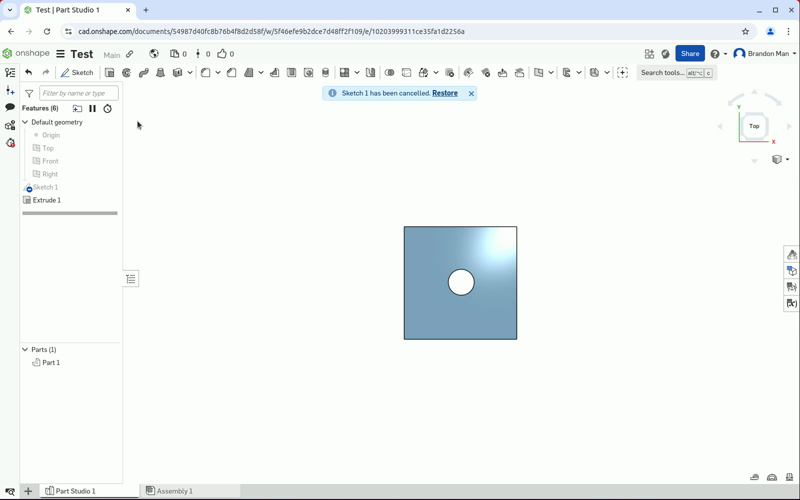
key(shift+h)
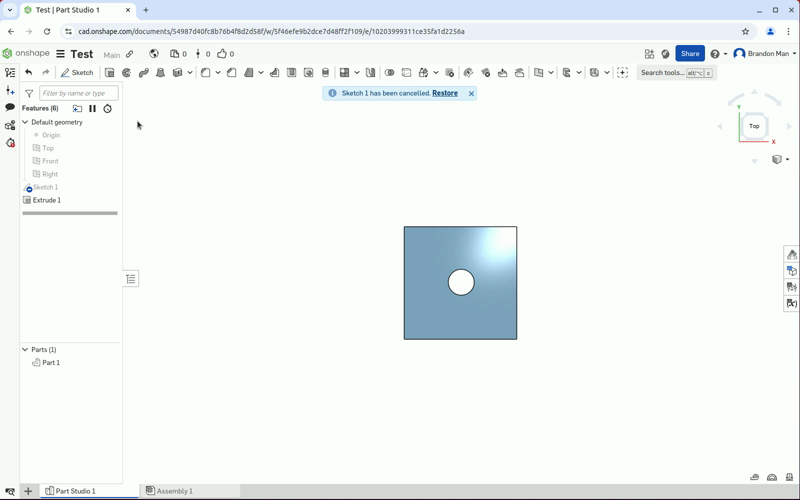
key(shift+h)
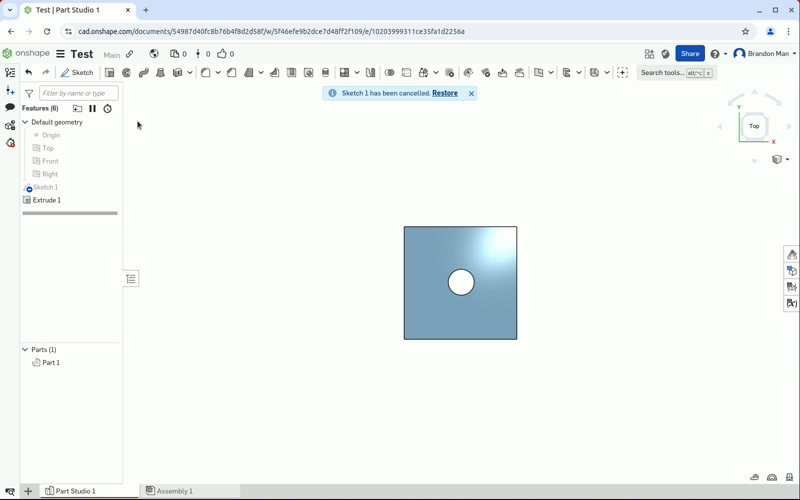
mouse_move(73, 189)
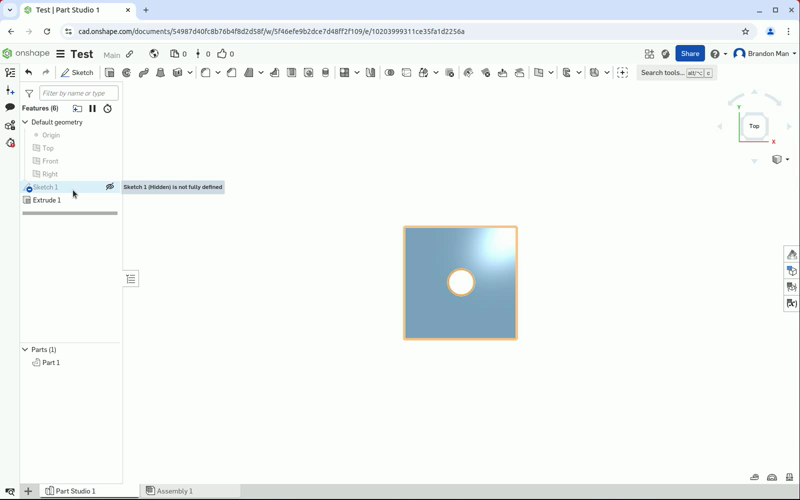
click(73, 189)
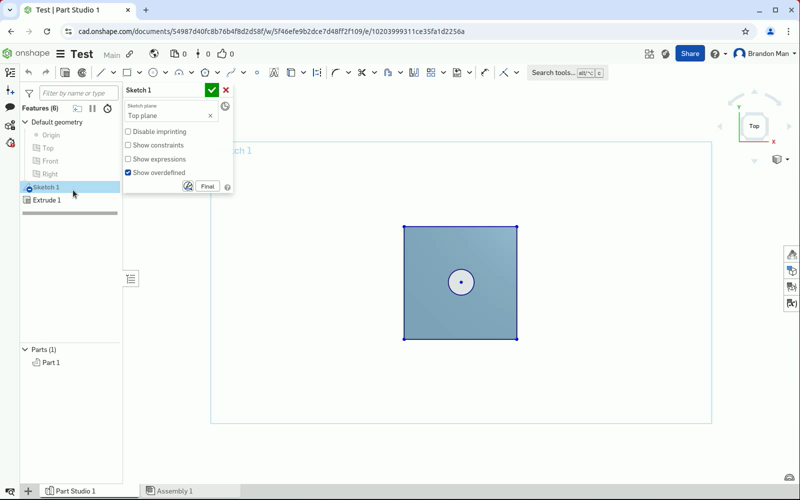
mouse_move(229, 92)
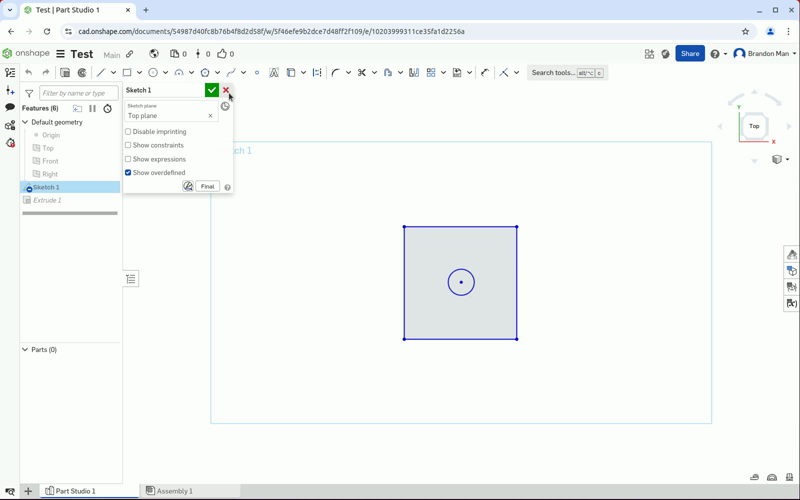
click(229, 92)
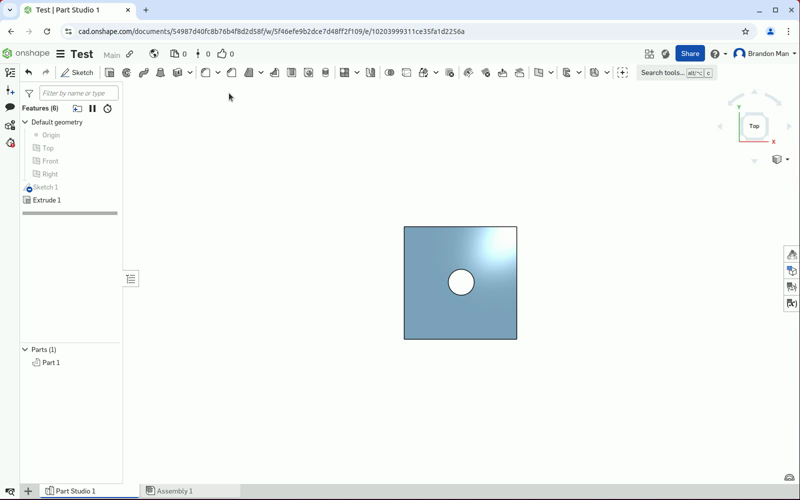
mouse_move(541, 75)
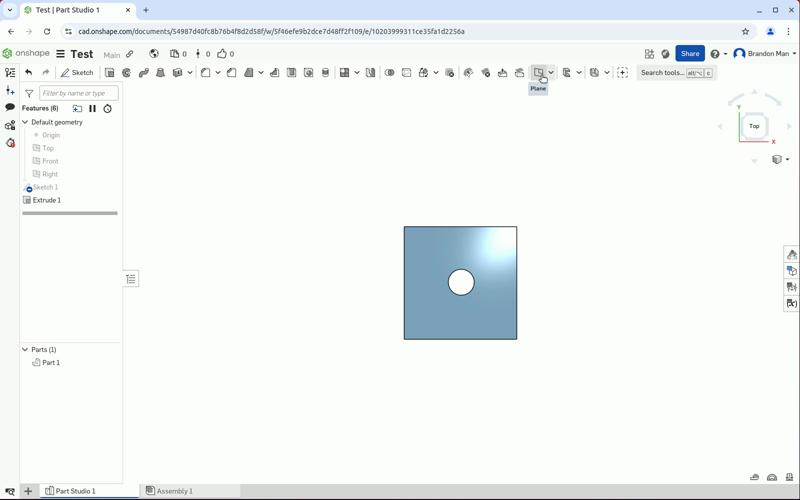
click(541, 75)
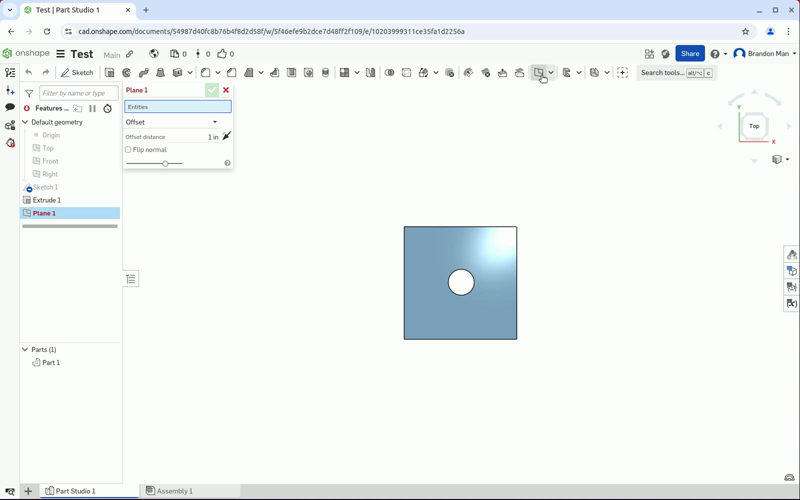
mouse_move(73, 150)
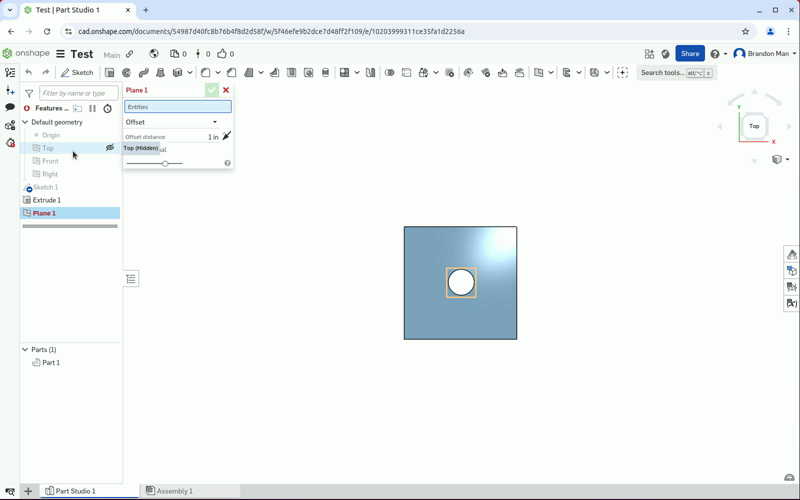
click(73, 150)
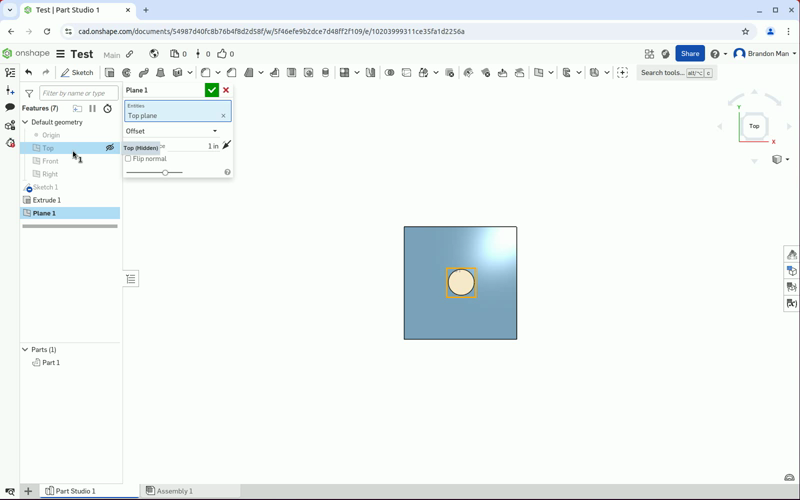
key(tab, 2)
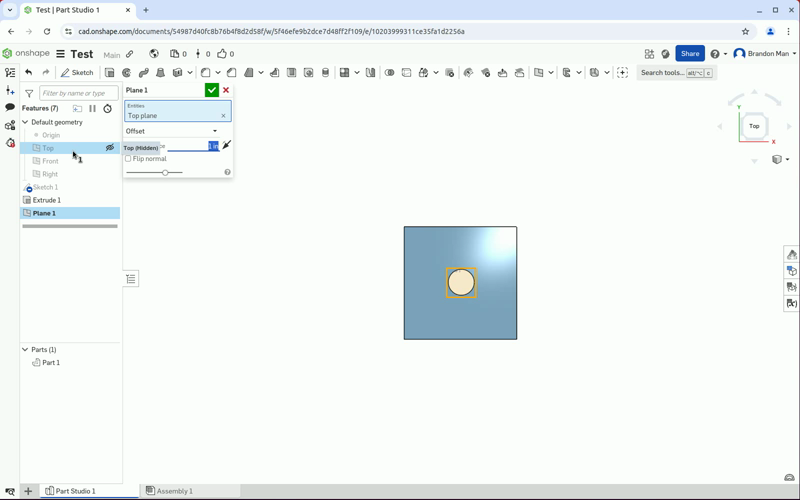
text(23.108)
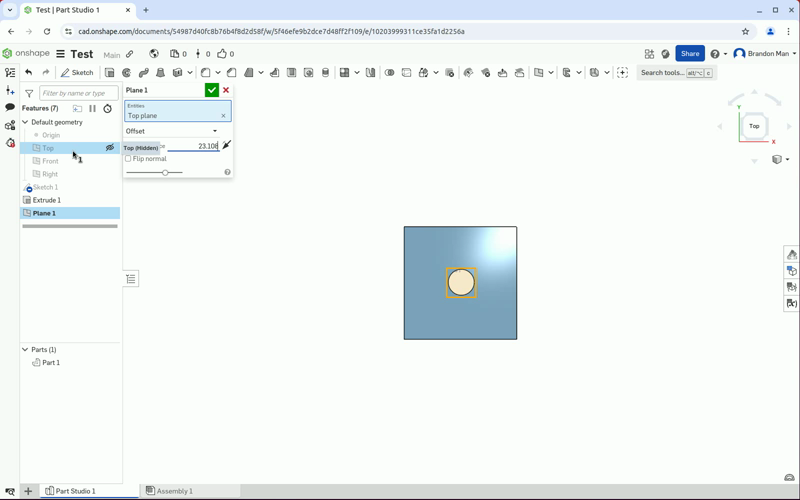
key(enter, 2)
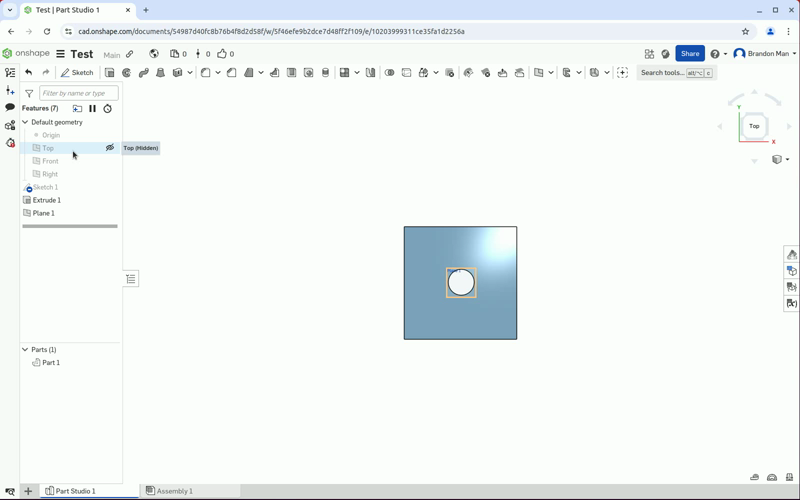
key(shift+s)
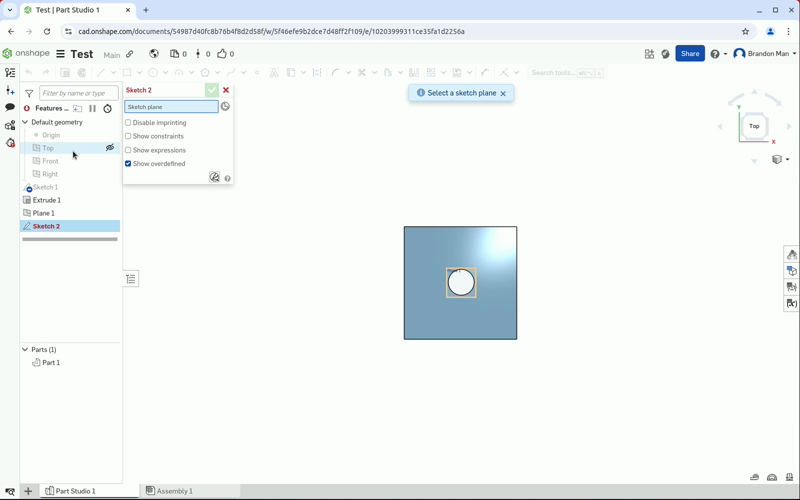
mouse_move(73, 215)
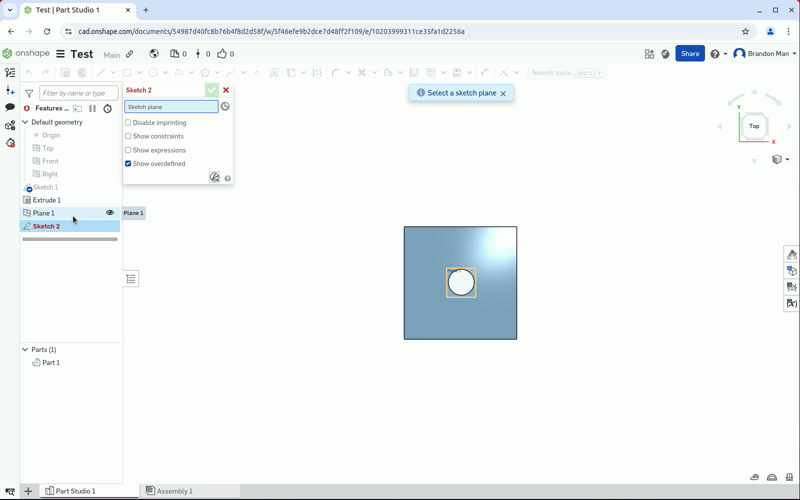
click(73, 215)
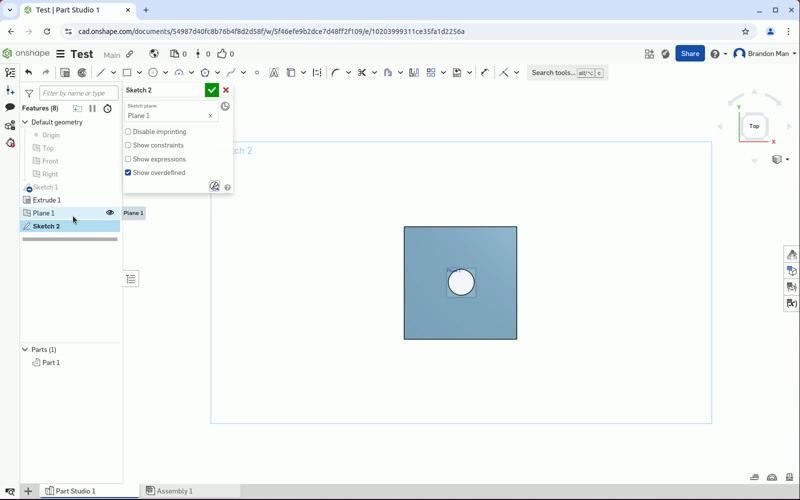
mouse_move(73, 352)
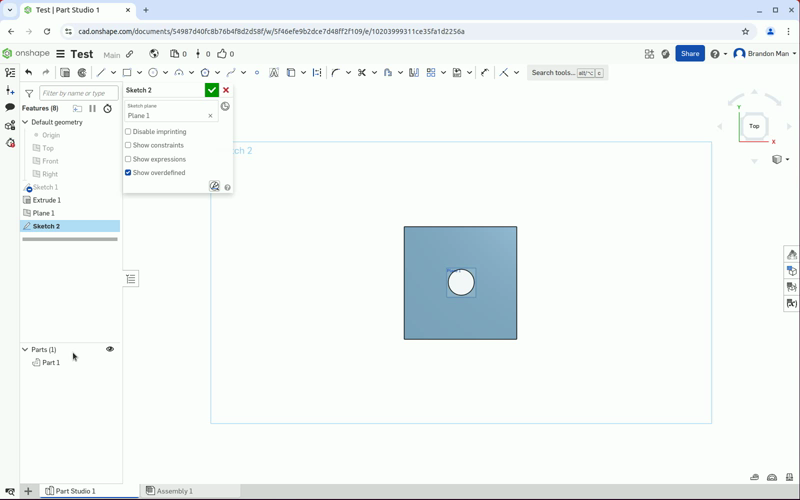
key(y)
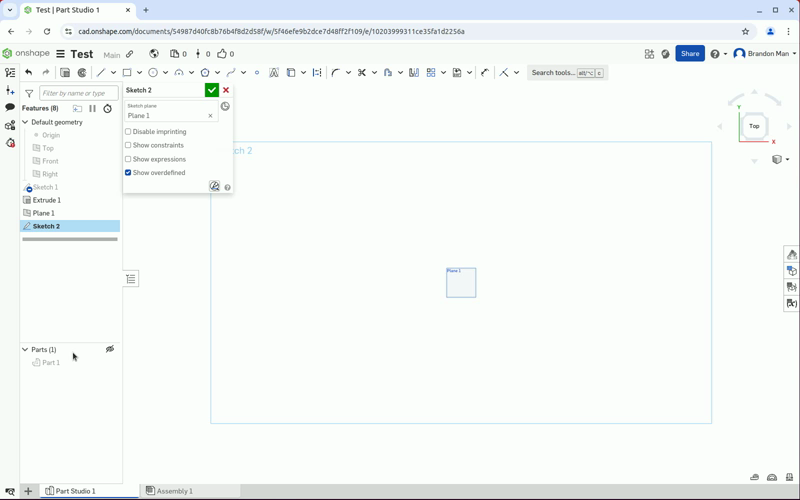
key(c)
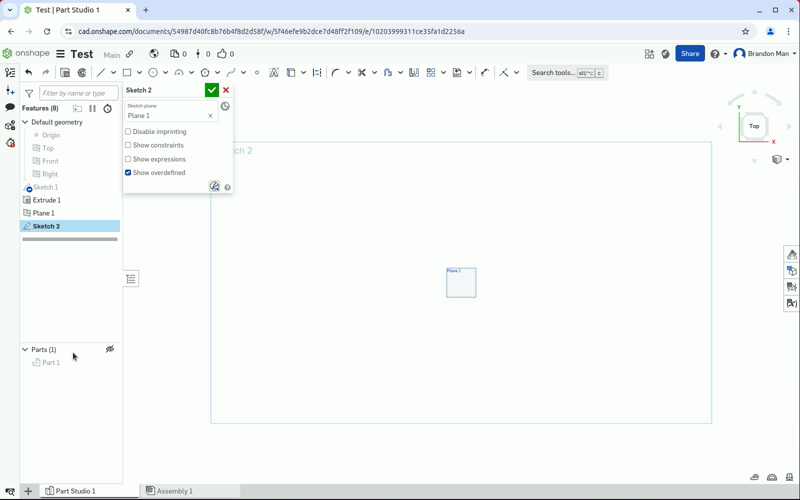
key_down(shift)
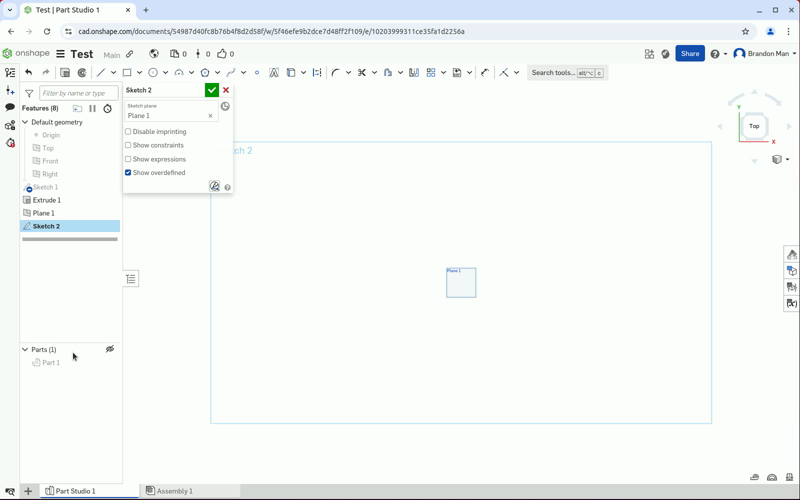
mouse_move(460, 282)
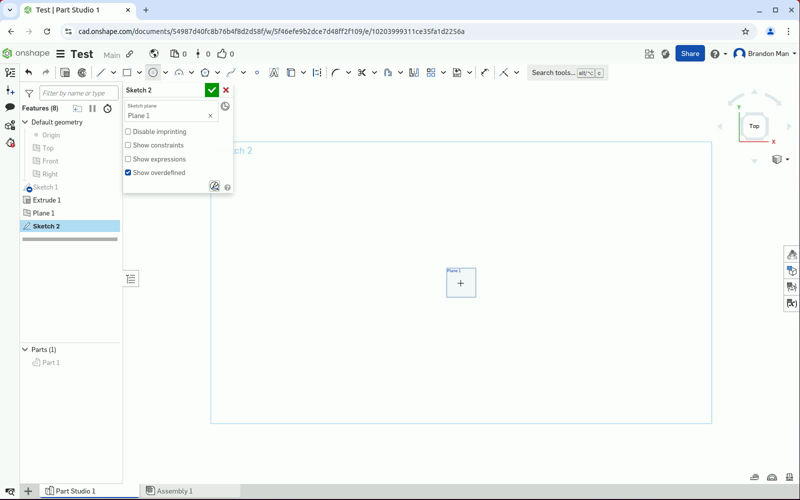
click(460, 282)
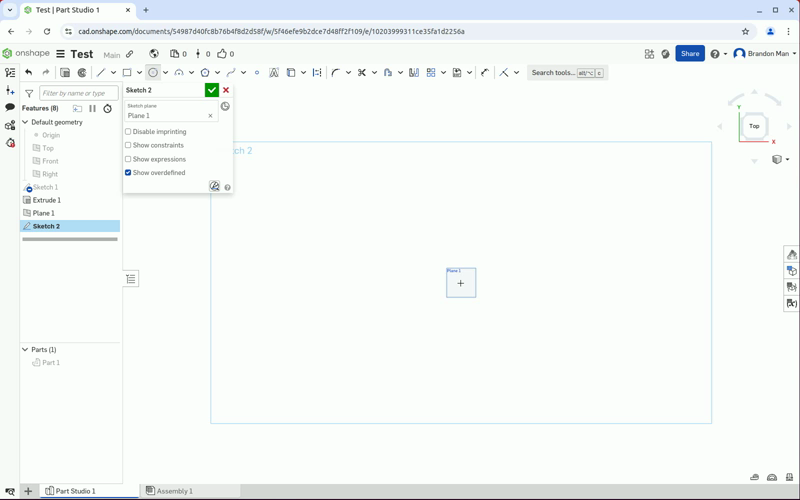
key_up(shift)
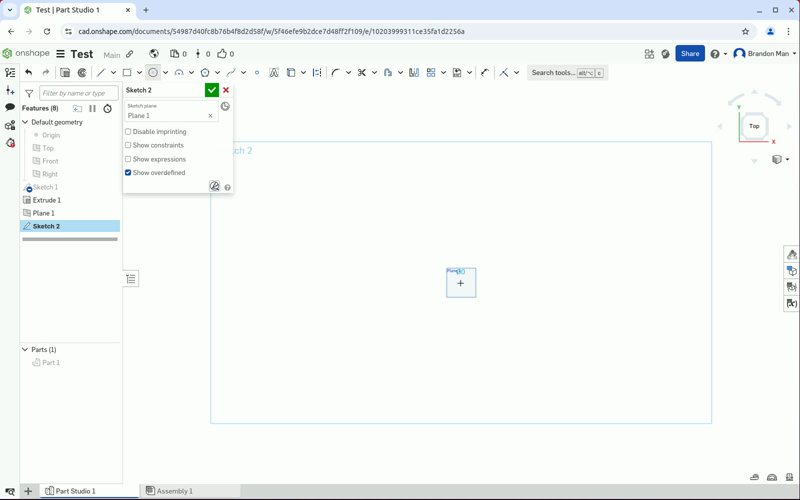
mouse_move(486, 282)
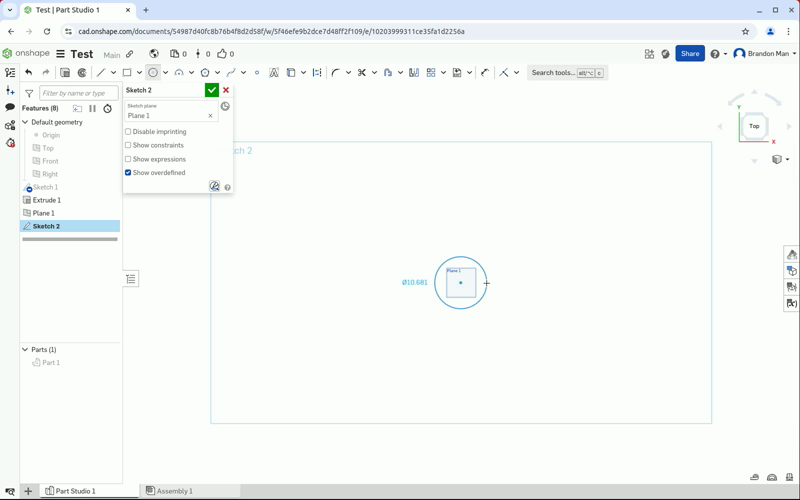
click(486, 282)
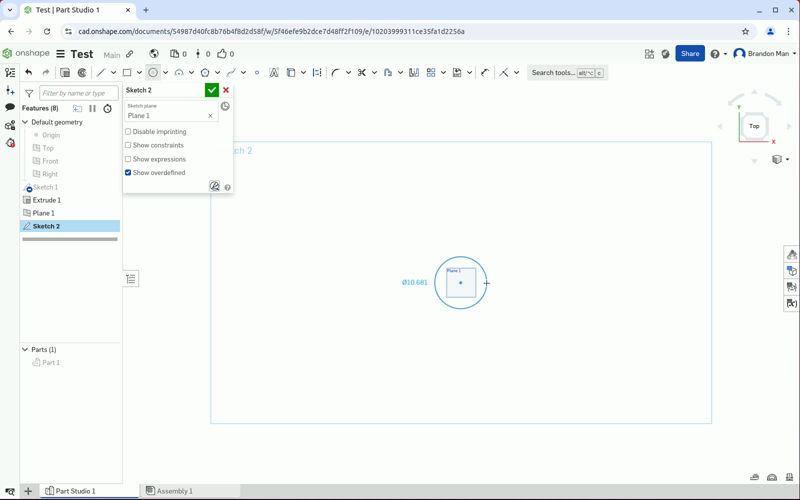
key(esc)
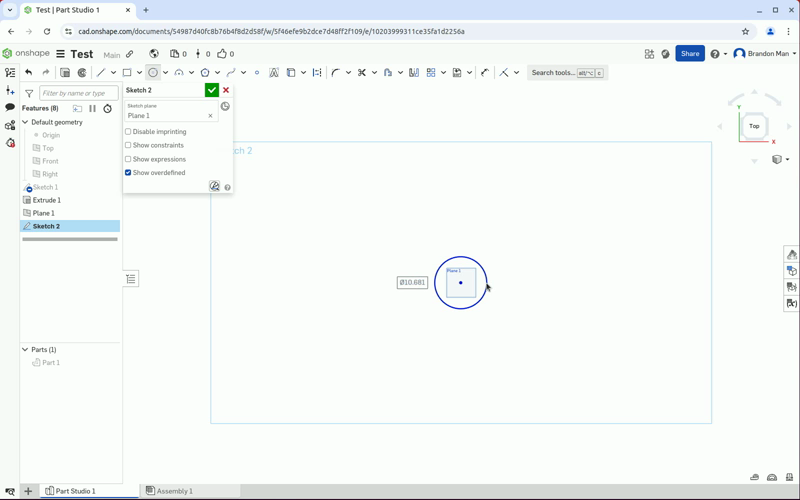
key(c)
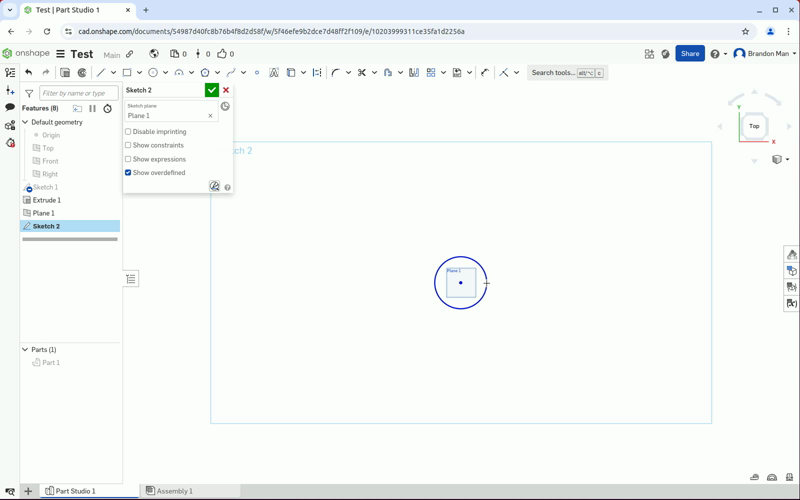
key_down(shift)
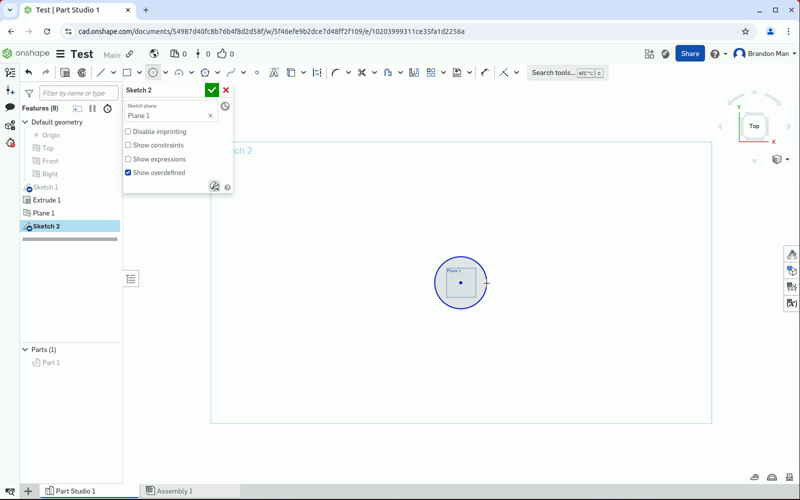
mouse_move(460, 282)
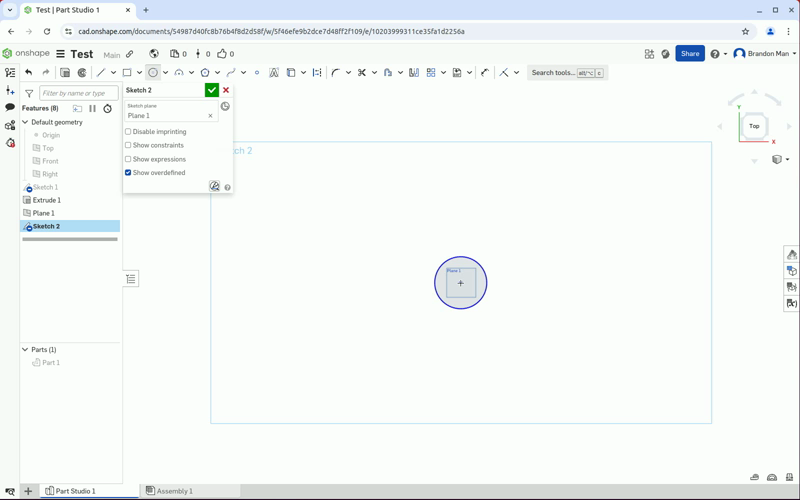
click(460, 282)
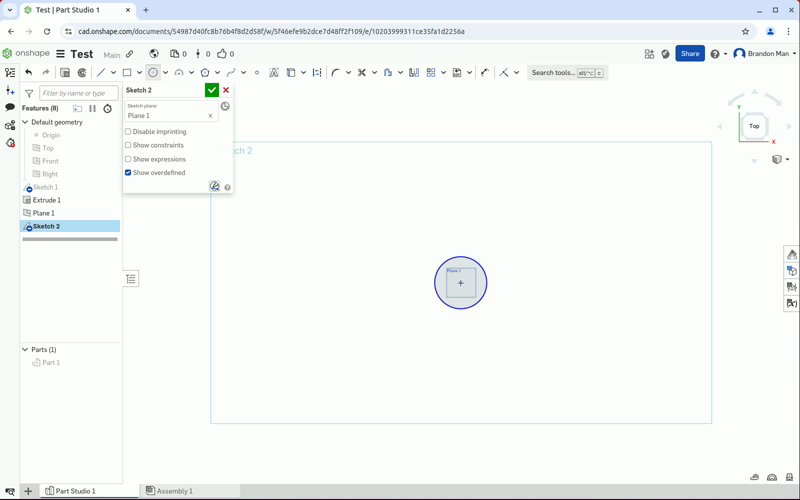
key_up(shift)
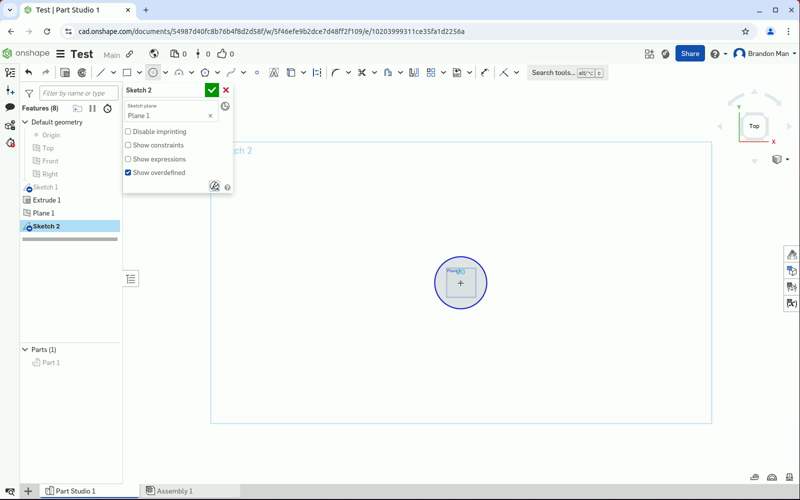
mouse_move(473, 282)
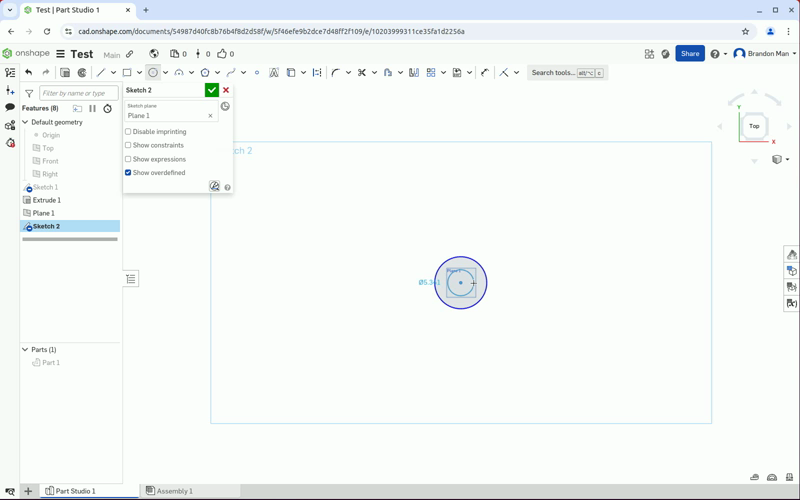
click(473, 282)
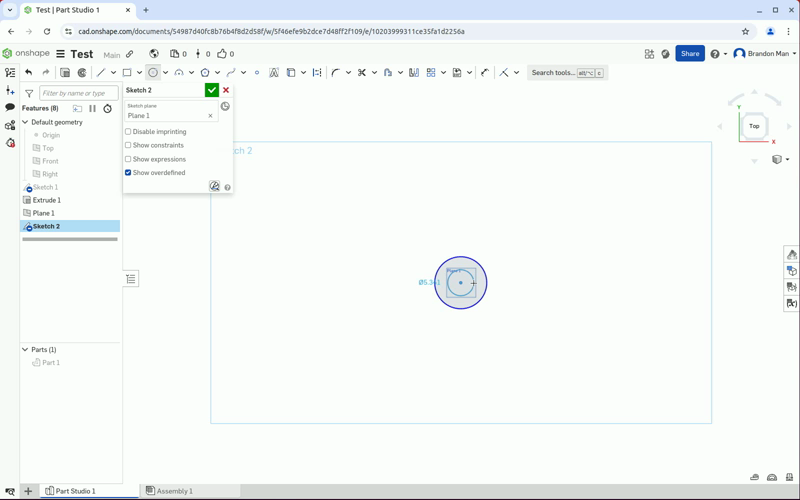
key(esc)
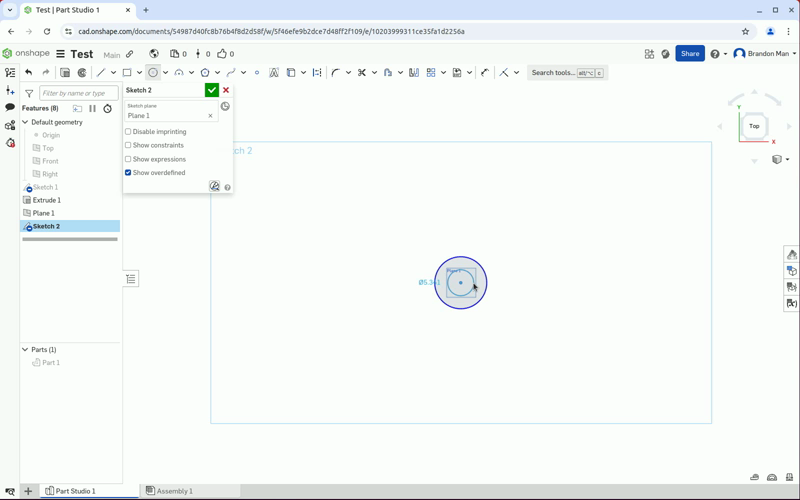
mouse_move(465, 298)
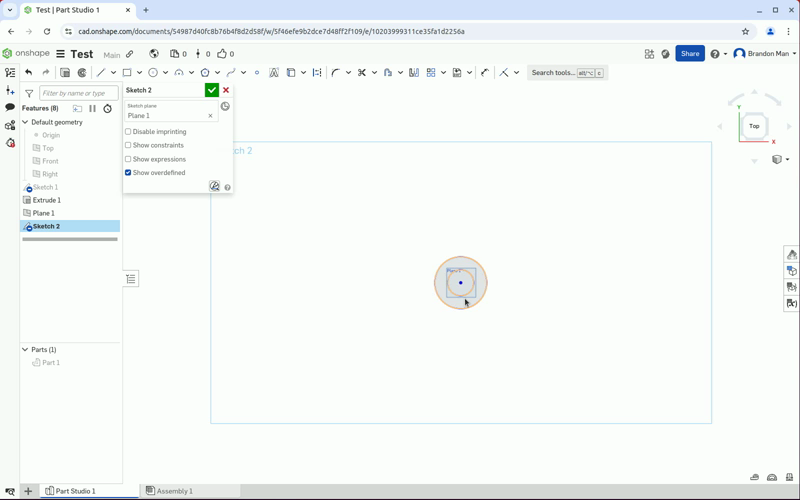
scroll(6)
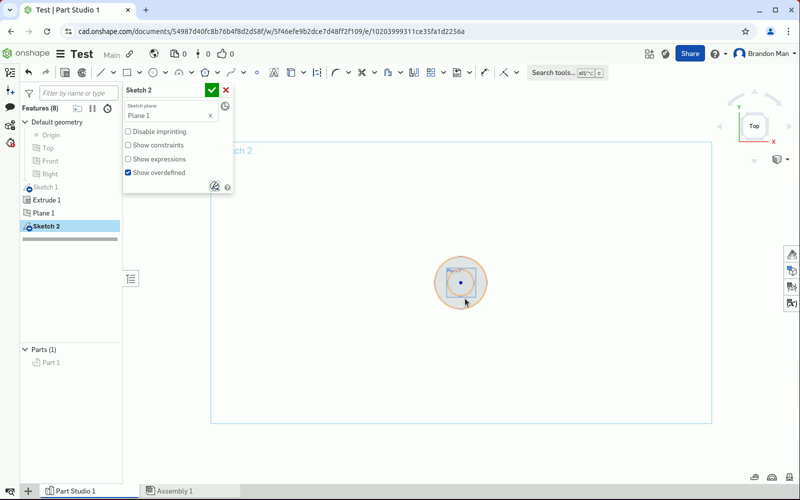
scroll(6)
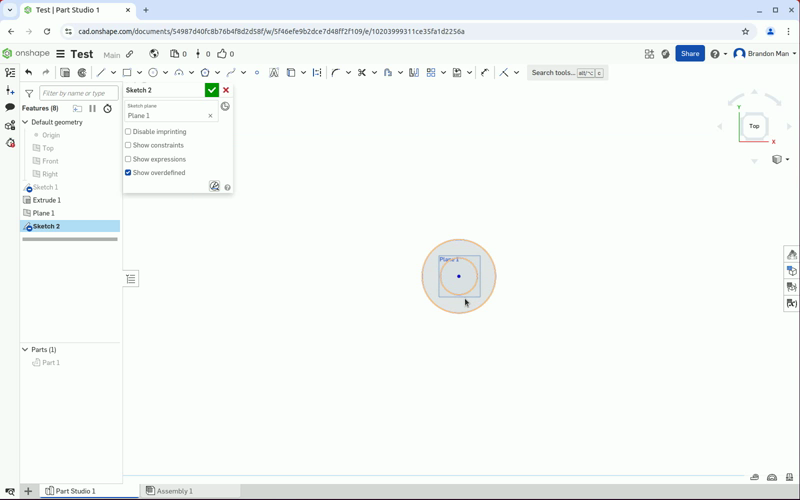
scroll(6)
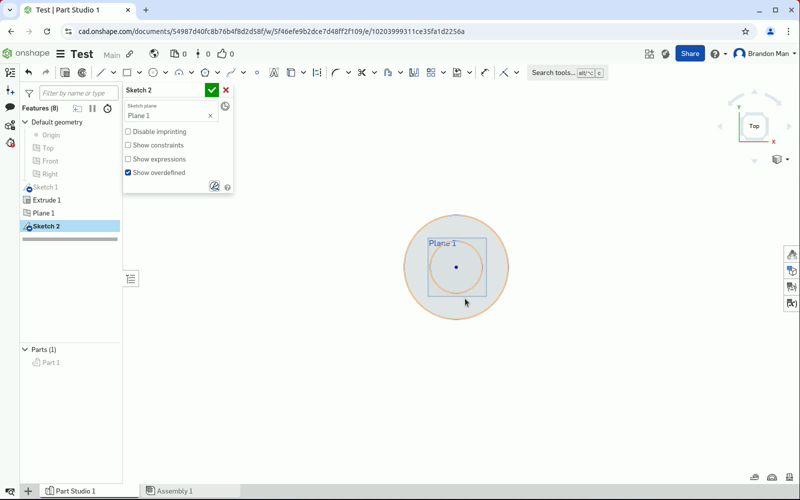
scroll(6)
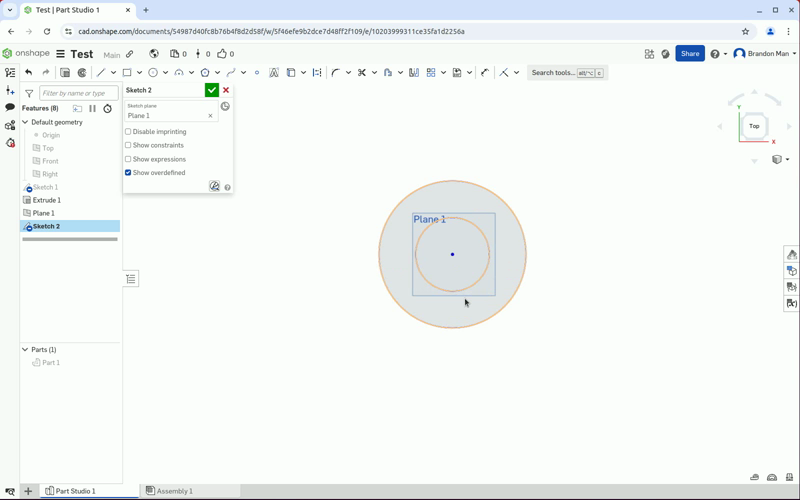
scroll(6)
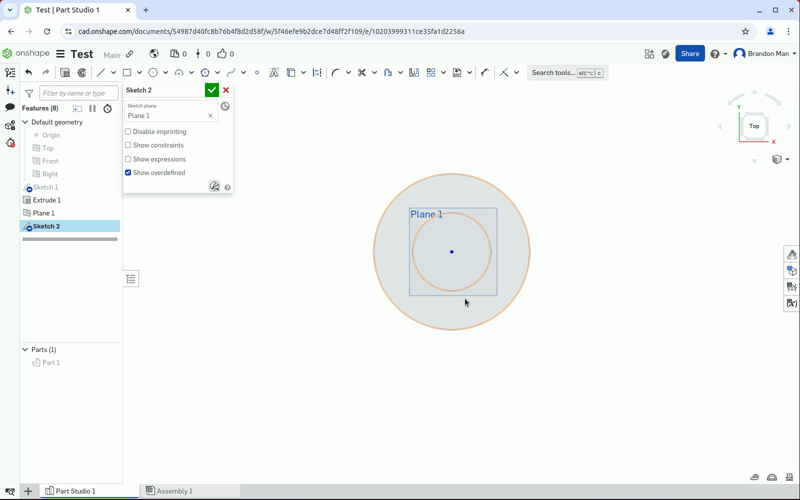
scroll(6)
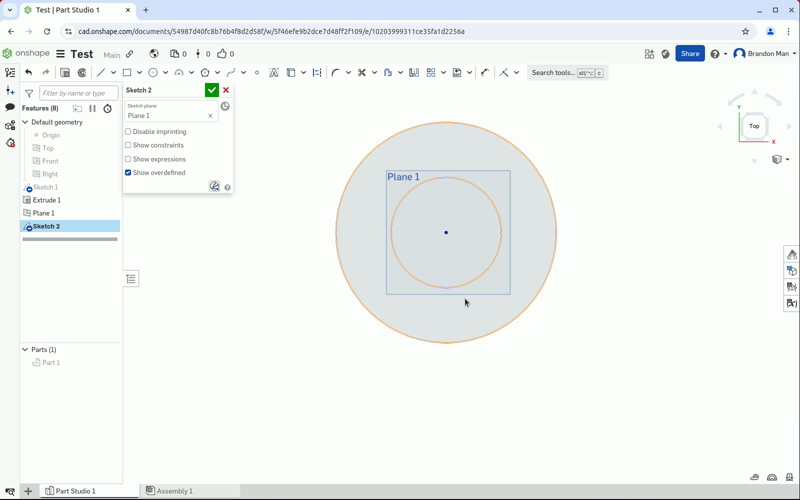
scroll(6)
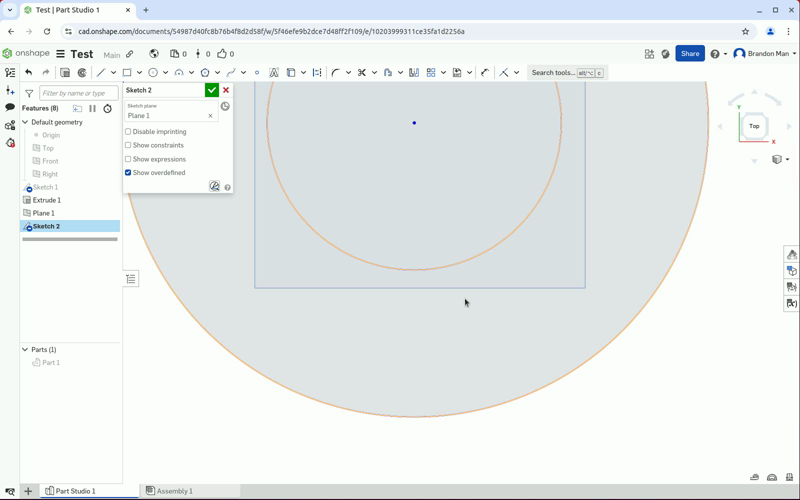
click(465, 298)
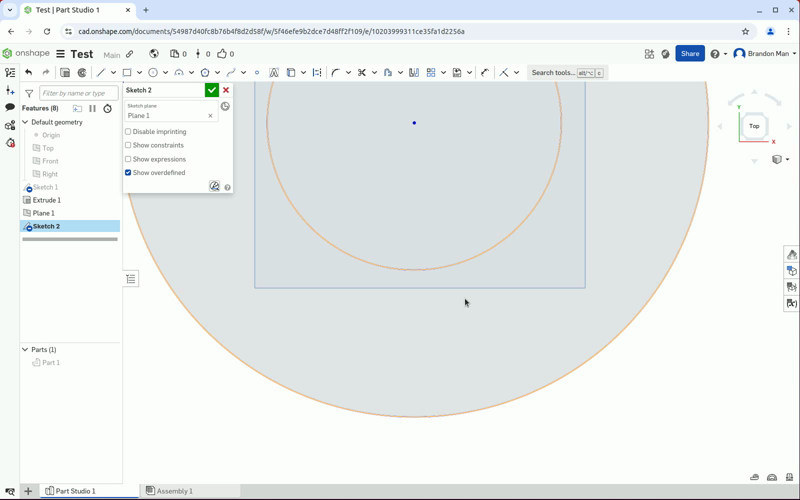
scroll(-6)
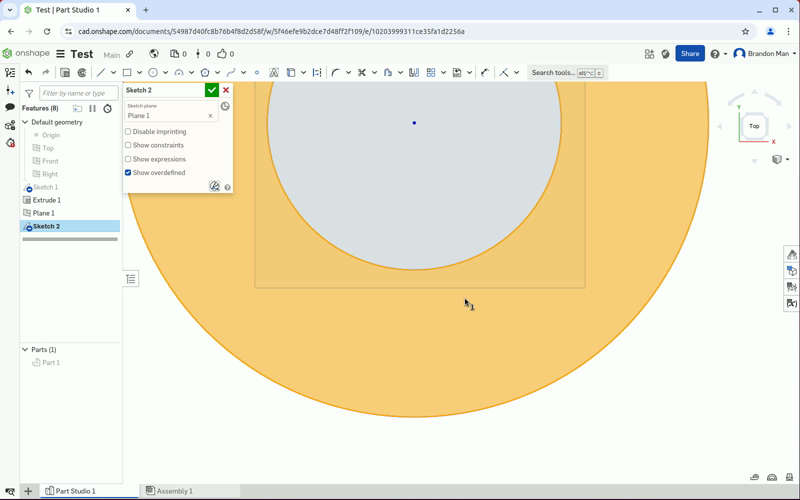
scroll(-6)
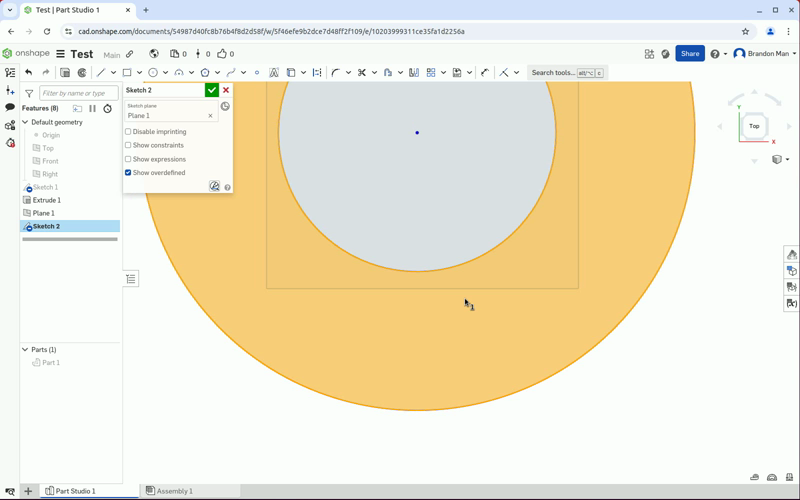
scroll(-6)
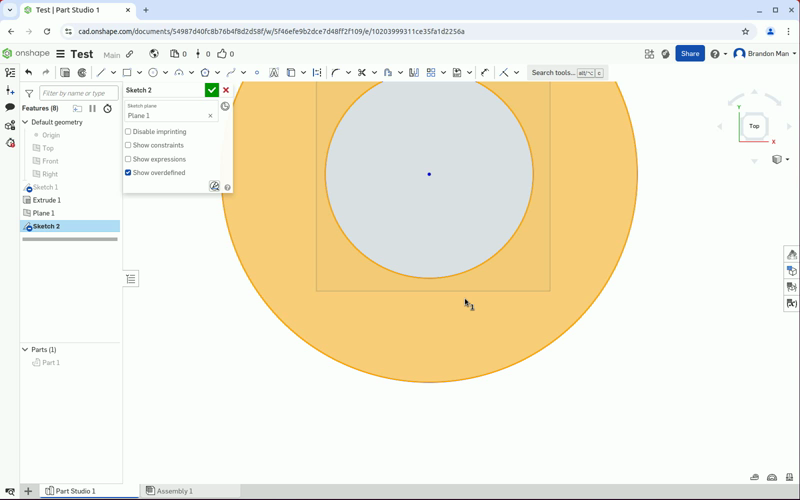
scroll(-6)
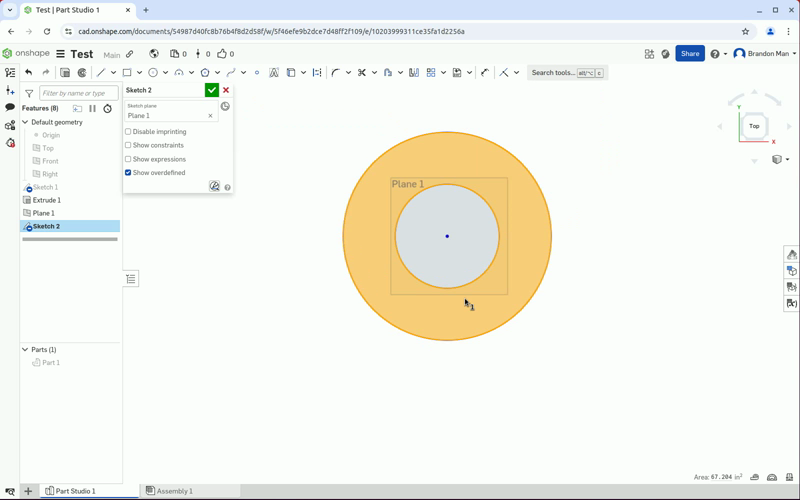
scroll(-6)
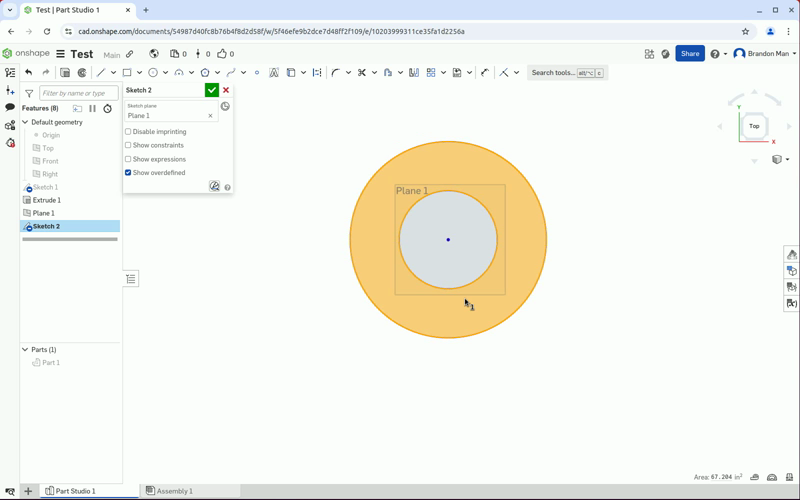
scroll(-6)
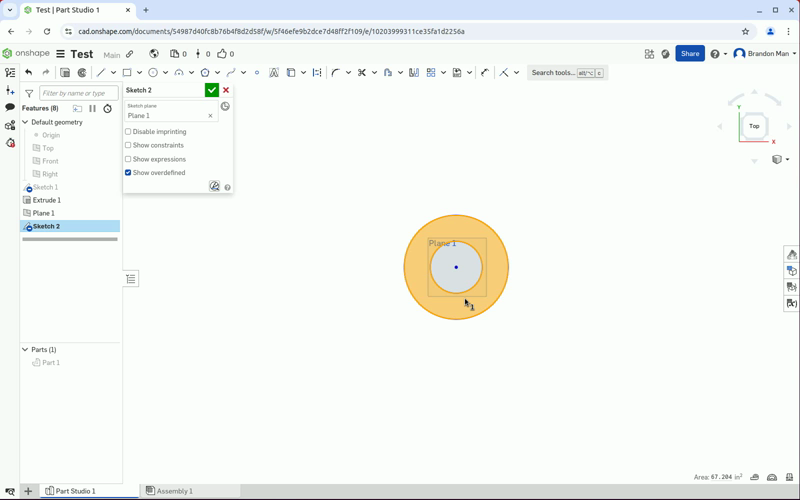
scroll(-6)
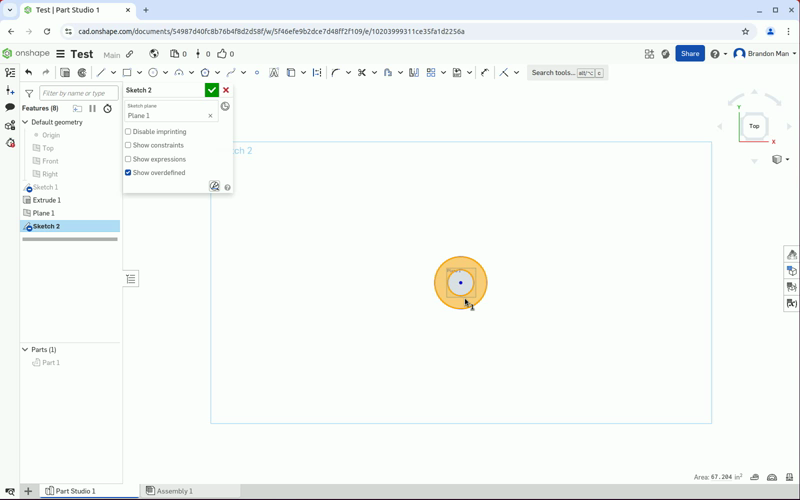
mouse_move(73, 352)
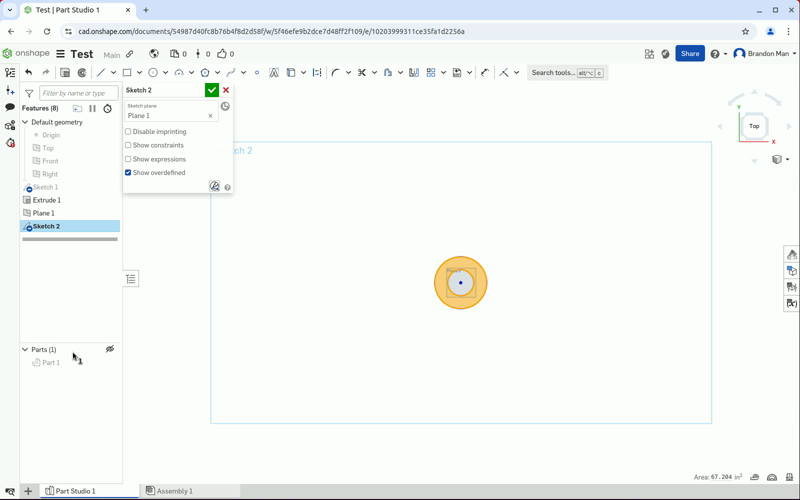
key(shift+y)
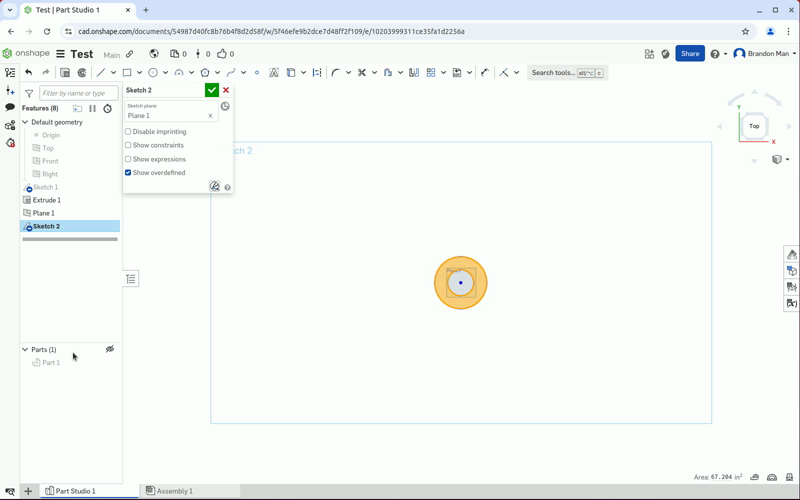
key(shift+e)
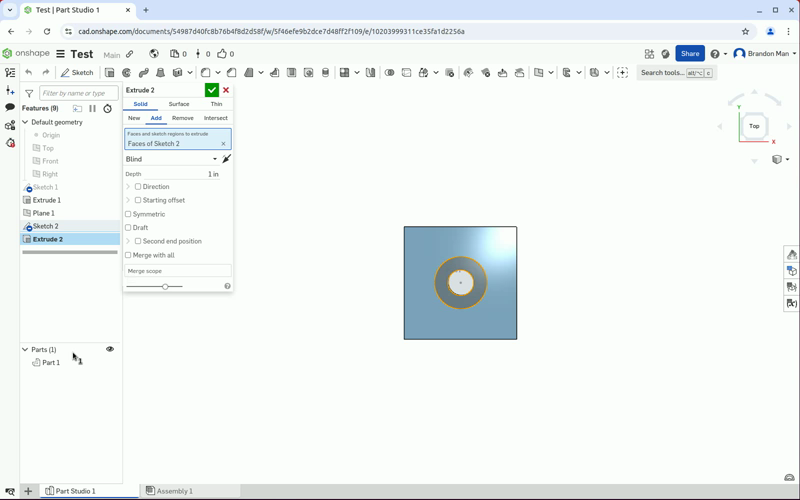
mouse_move(143, 106)
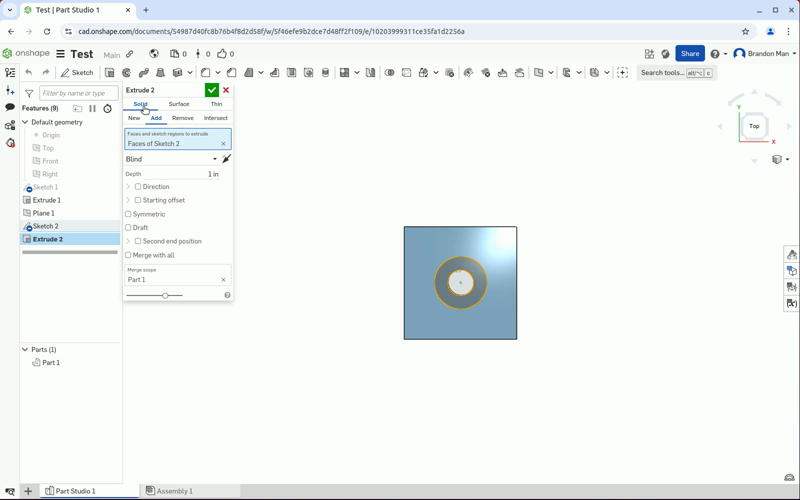
click(143, 106)
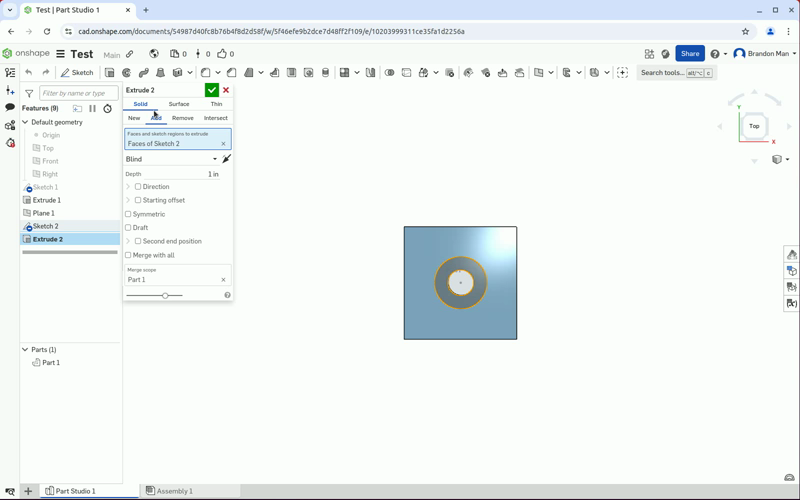
mouse_move(186, 120)
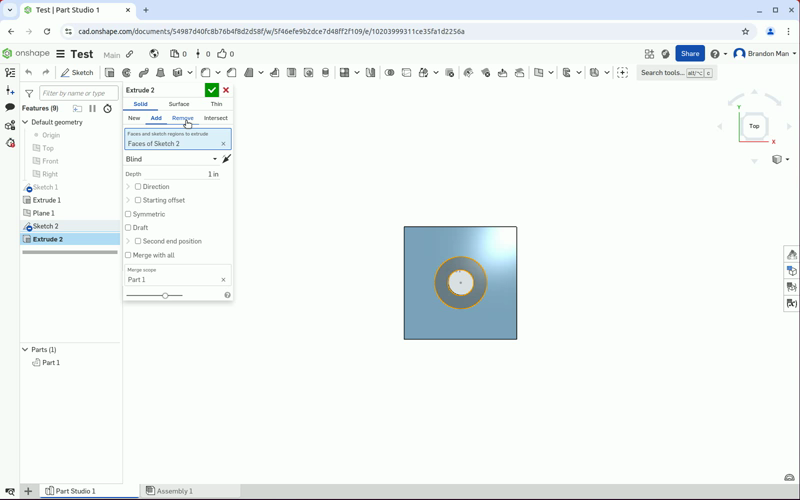
click(186, 120)
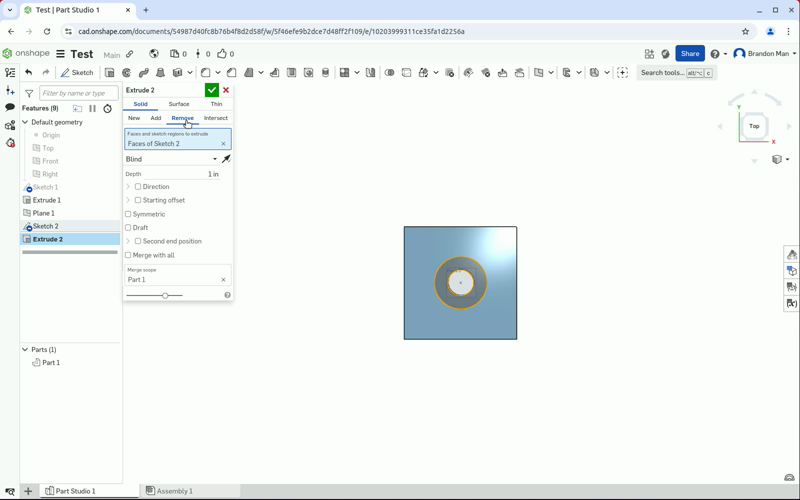
key(tab, 4)
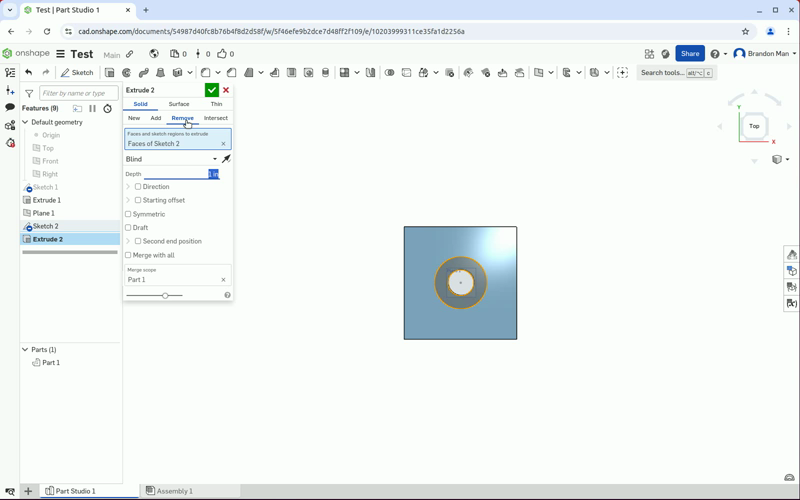
text(19.738)
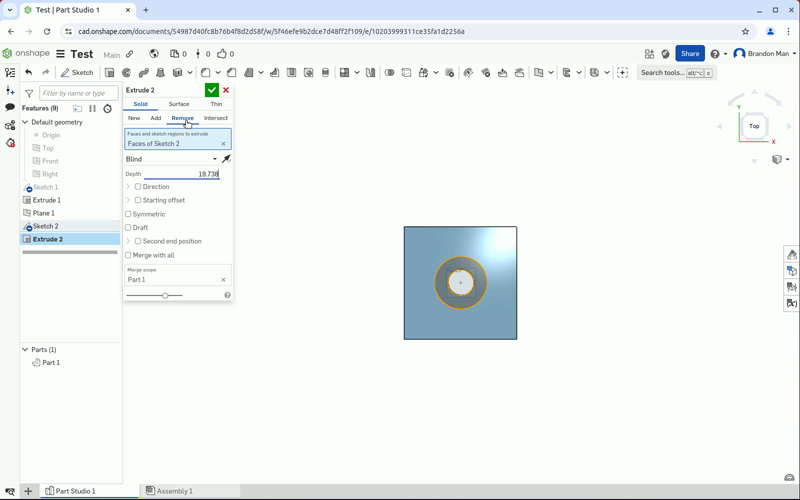
key(tab, 6)
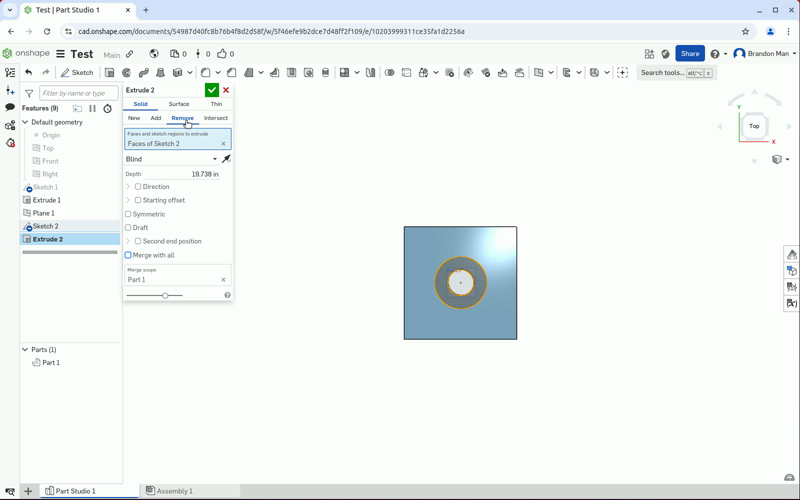
key(space)
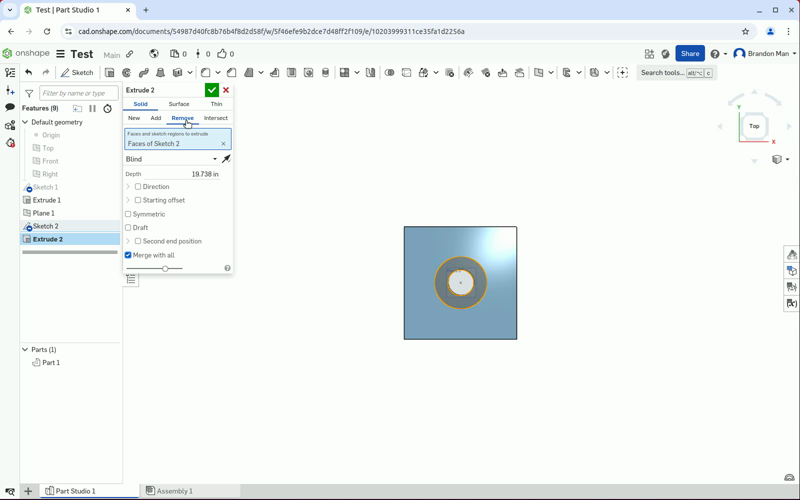
key(enter)
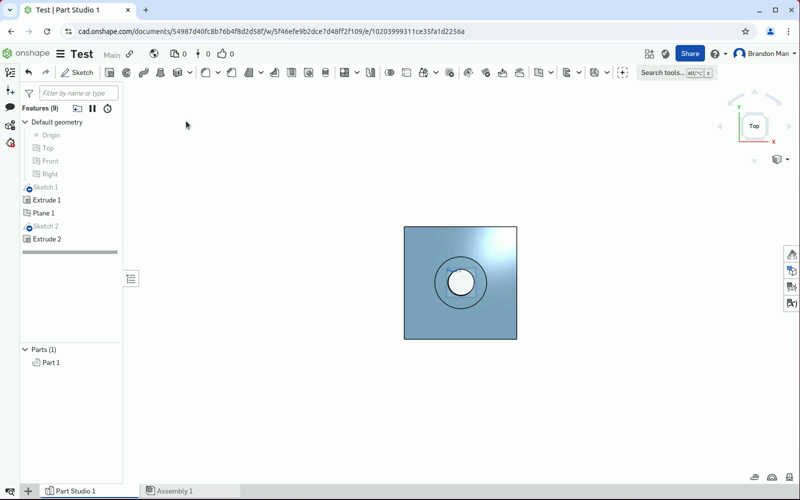
key(shift+h)
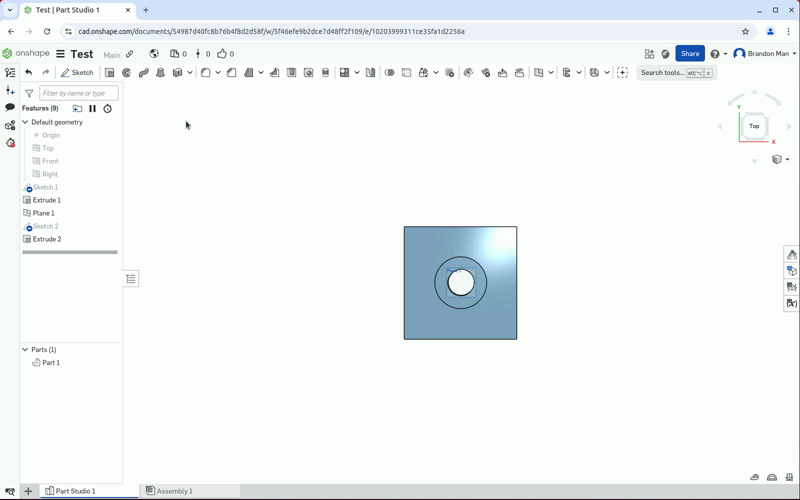
key(shift+h)
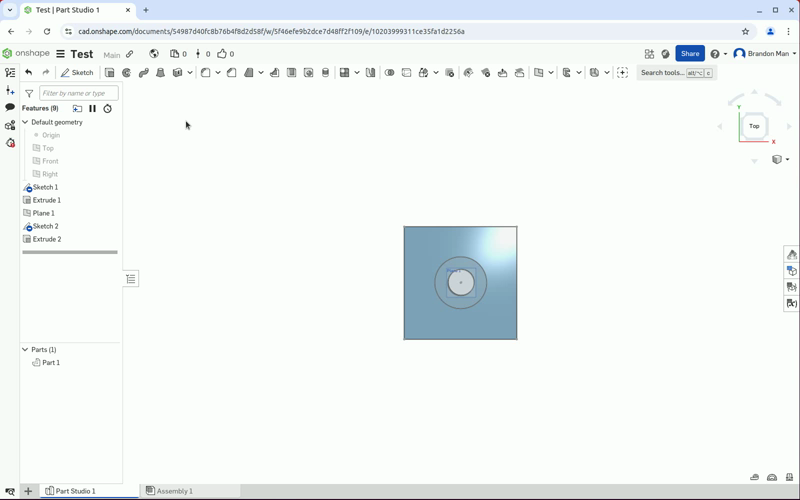
key(shift+7)
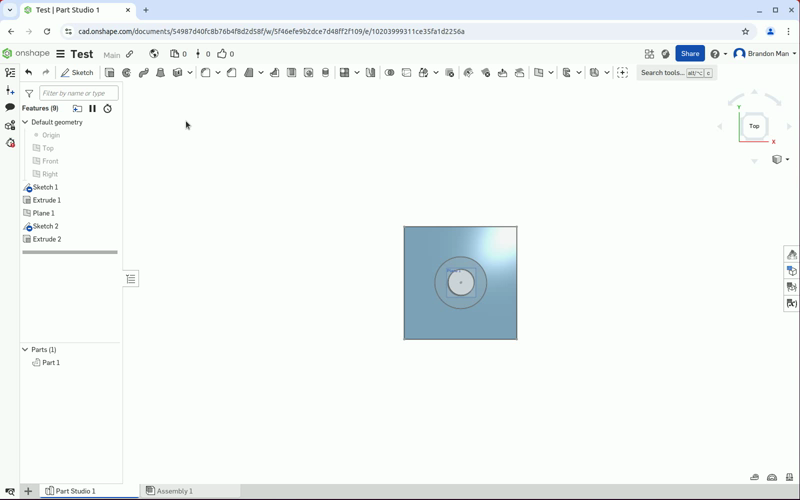
key(up, 3)
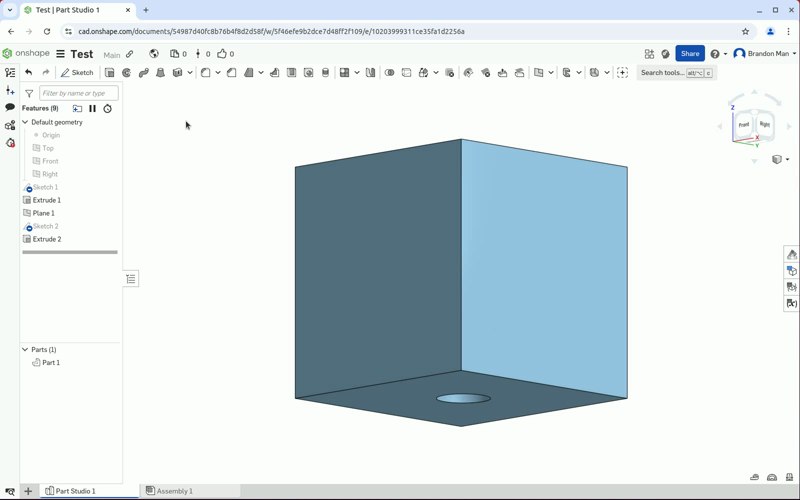
key(left, 3)
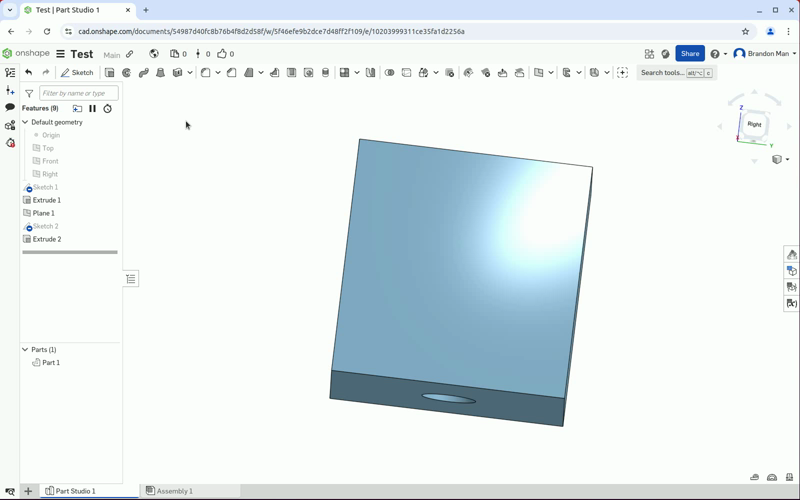
key(right, 3)
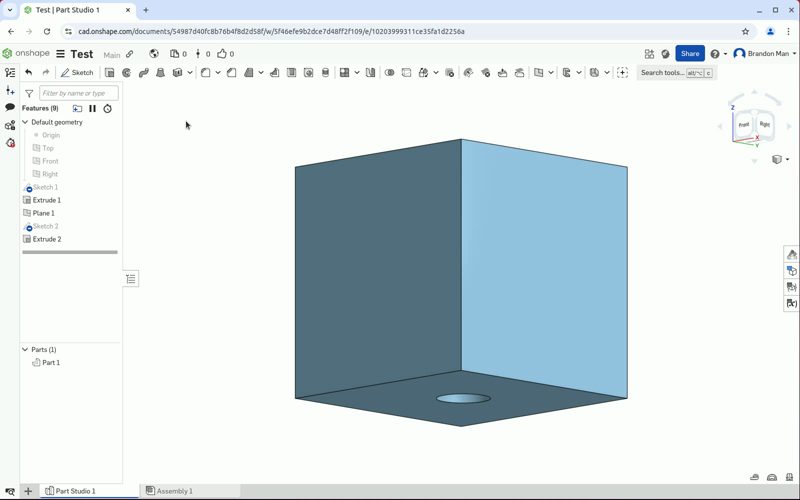
key(down, 3)
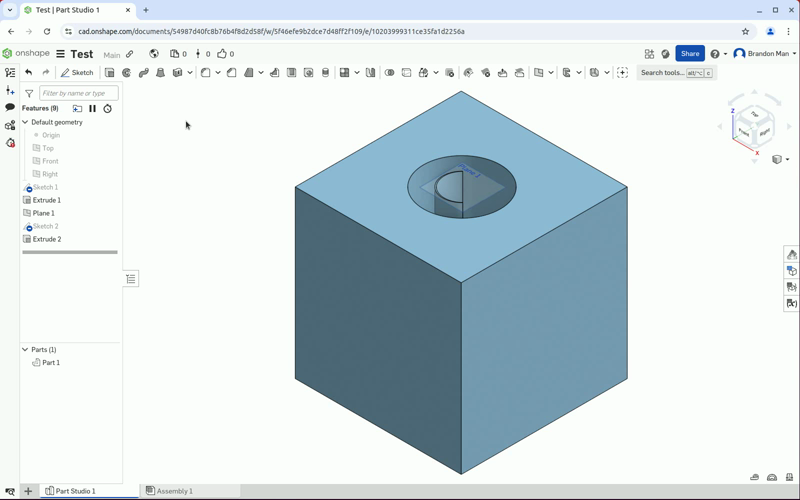
mouse_move(73, 189)
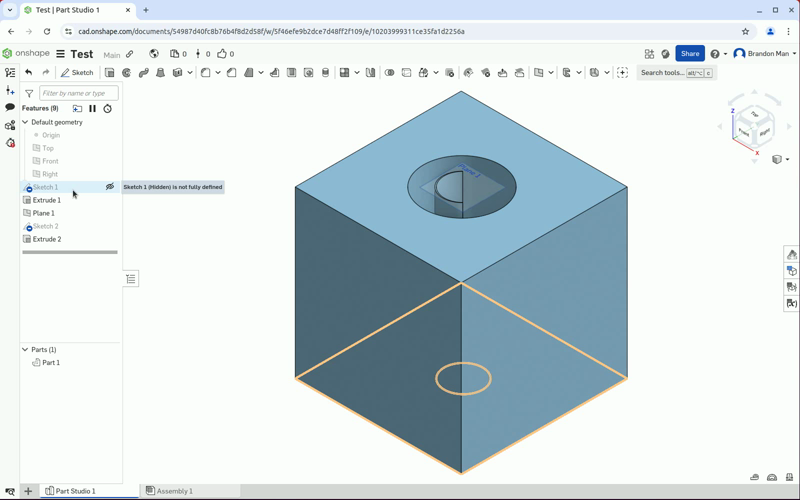
click(73, 189)